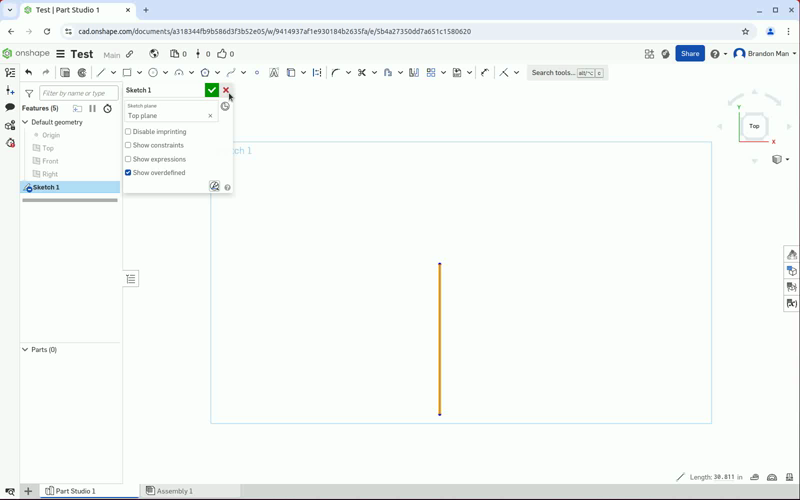
key(shift+h)
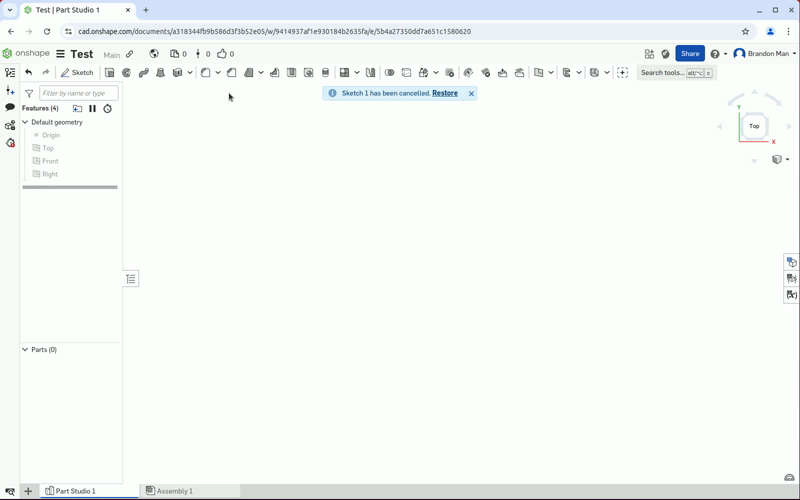
mouse_move(73, 352)
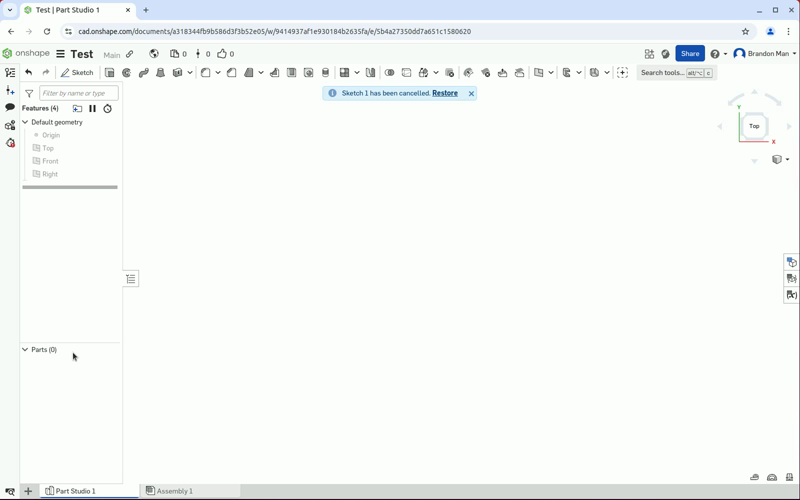
key(y)
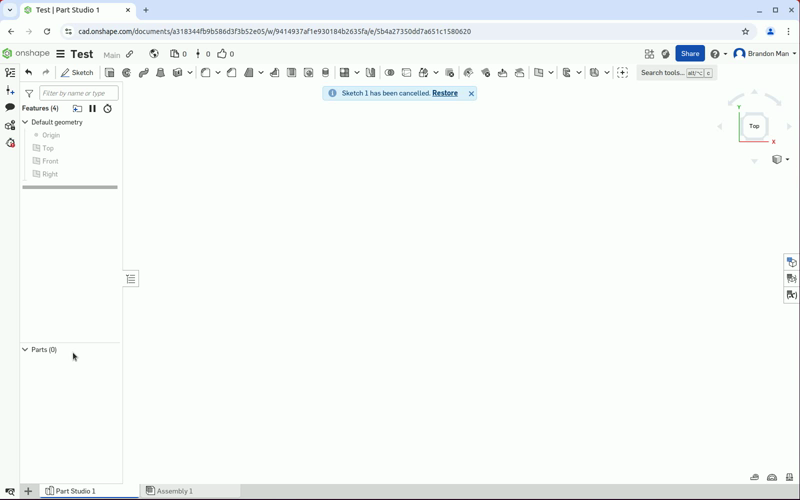
key(shift+p)
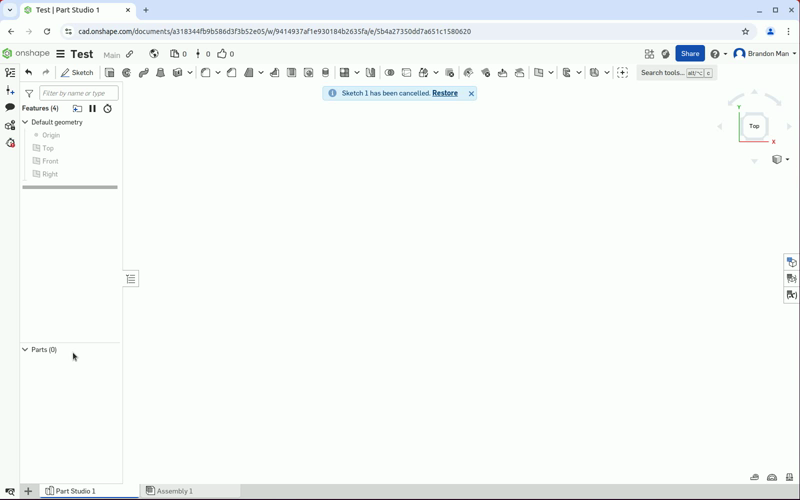
key(space)
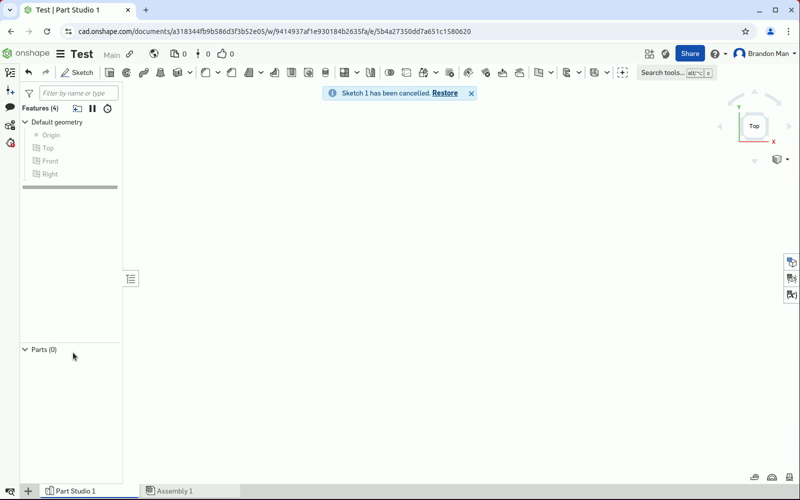
key_down(shift)
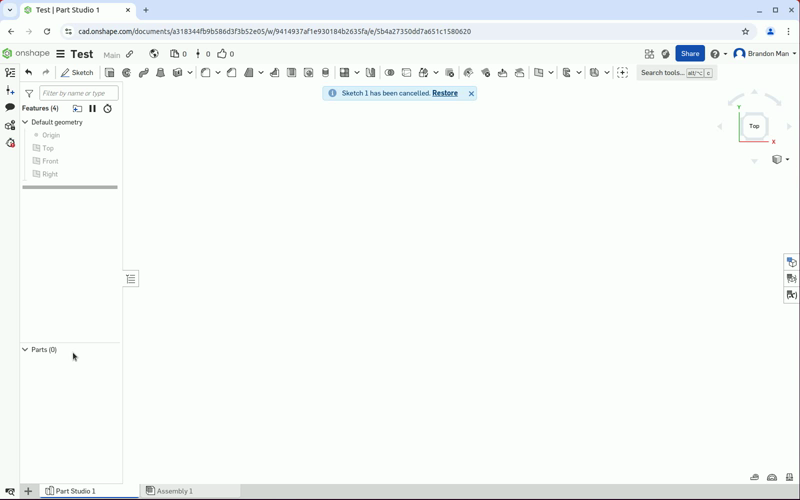
key(up)
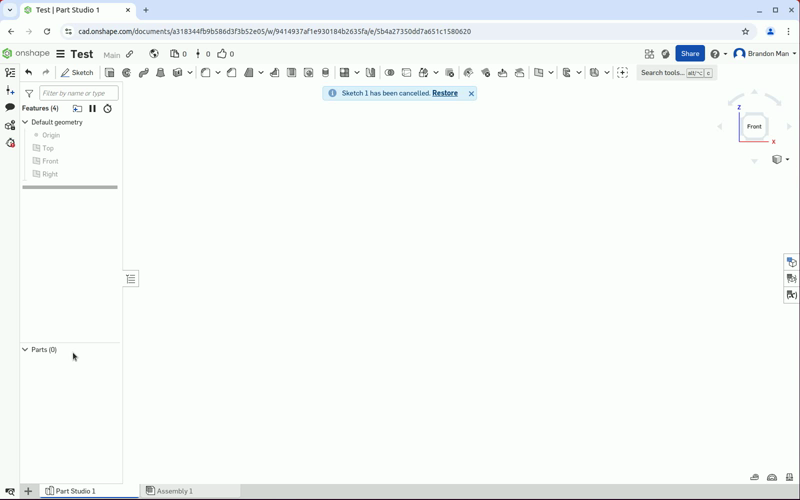
key_up(shift)
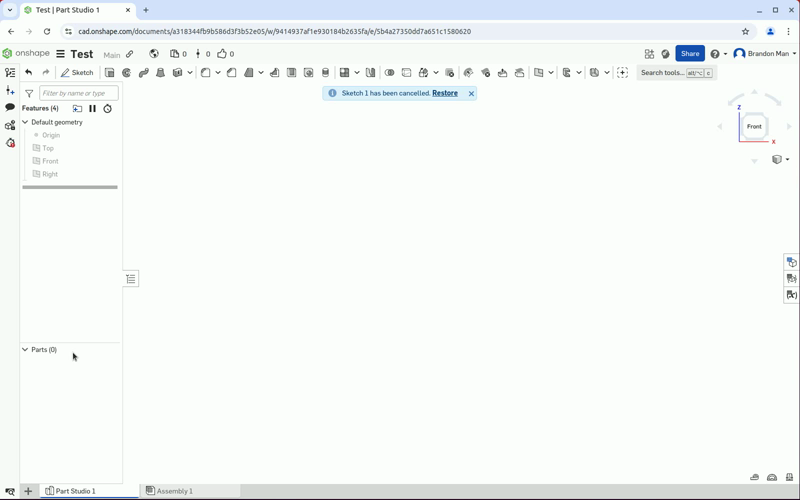
mouse_move(73, 352)
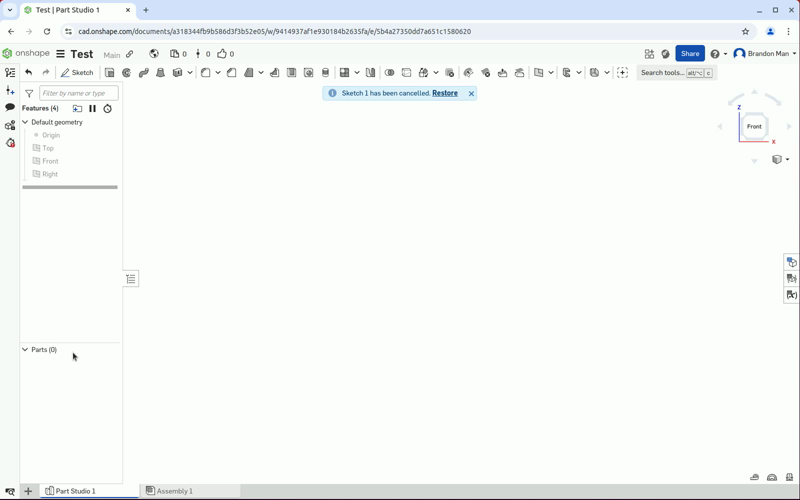
key(shift+y)
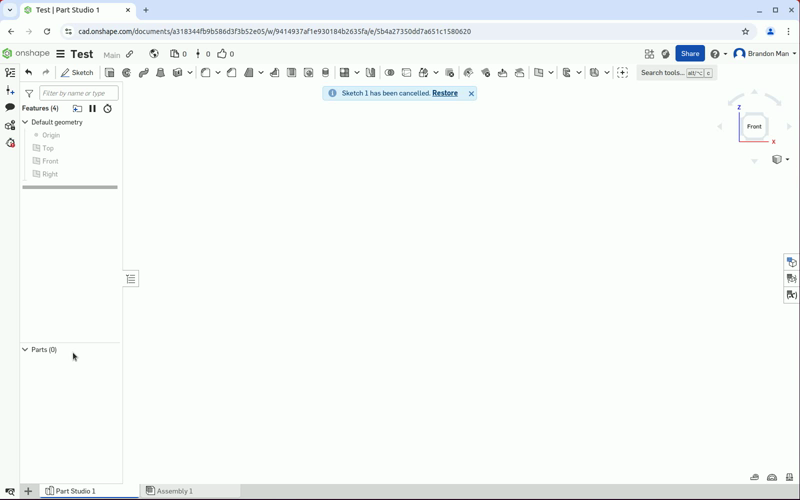
key(shift+s)
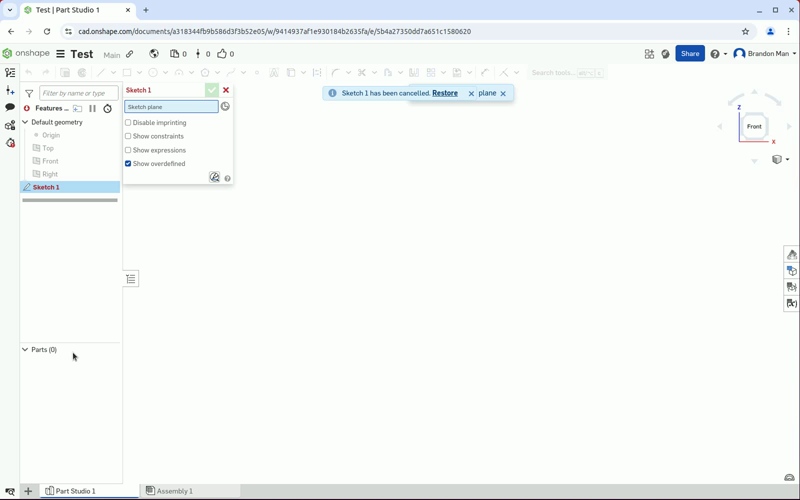
mouse_move(73, 163)
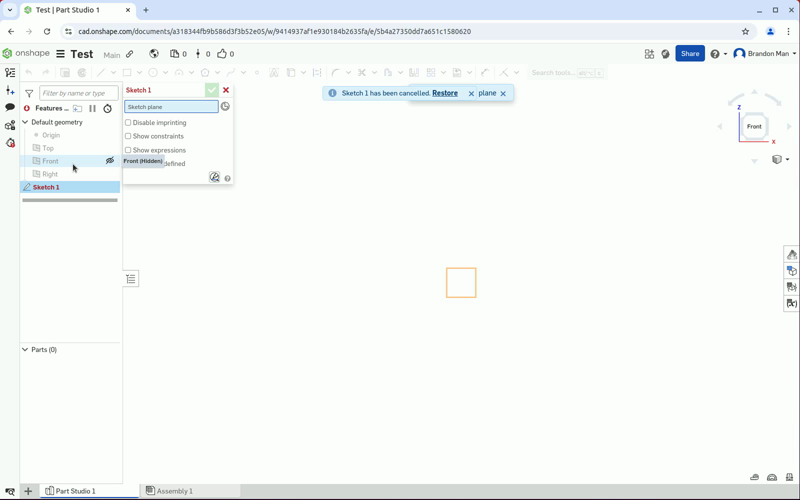
click(73, 163)
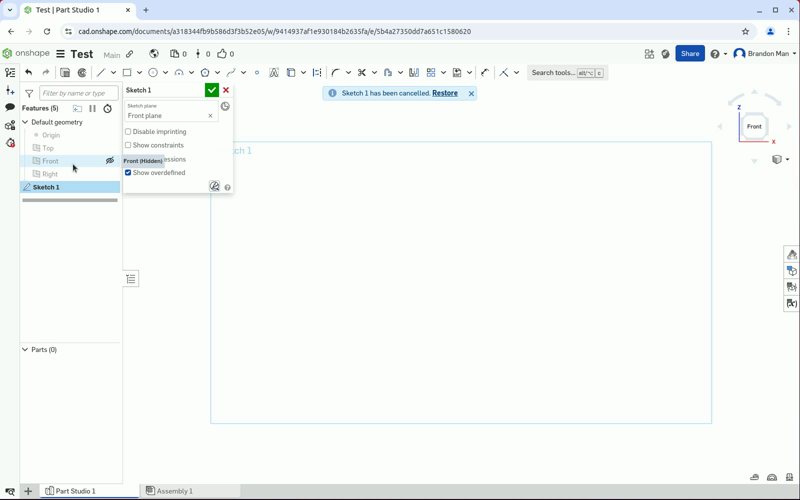
mouse_move(73, 352)
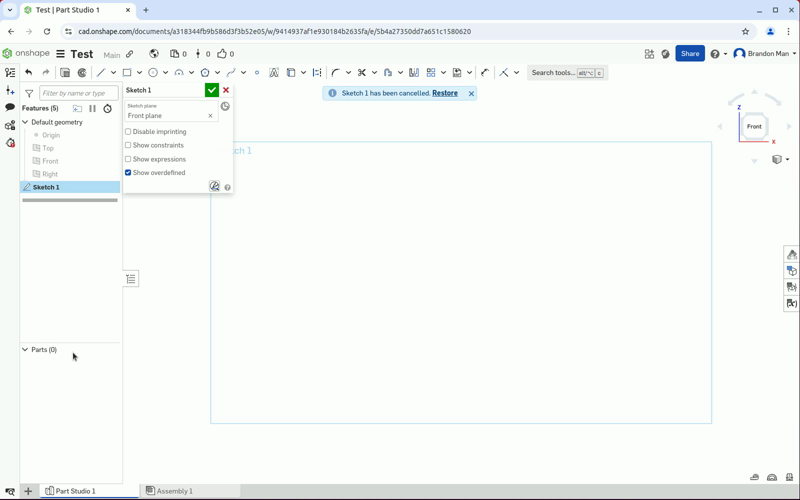
key(y)
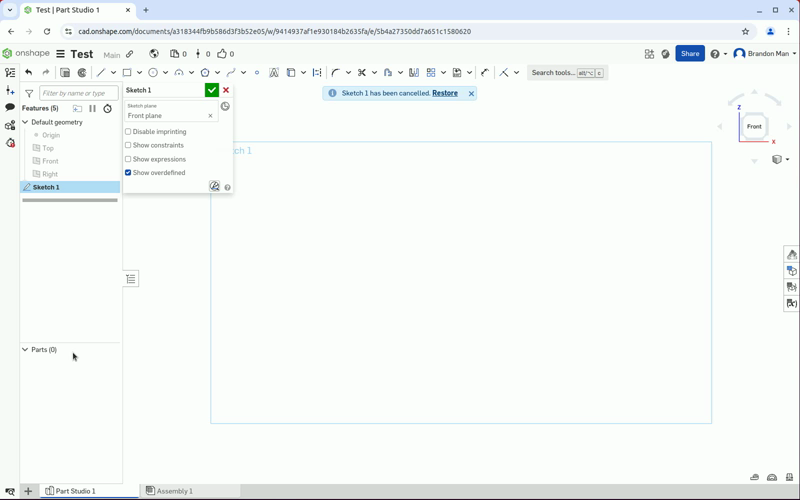
key(l)
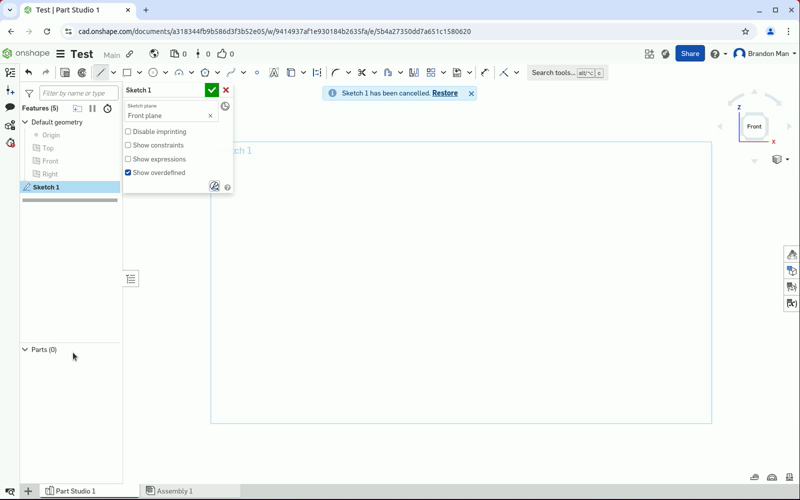
key_down(shift)
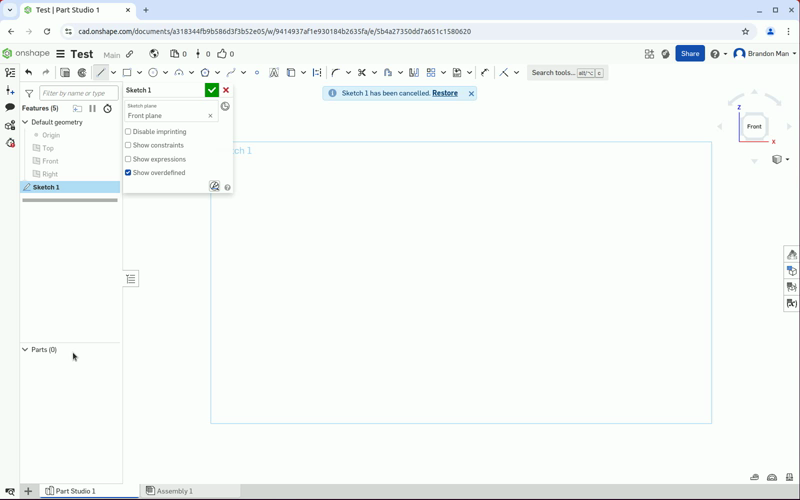
mouse_move(348, 363)
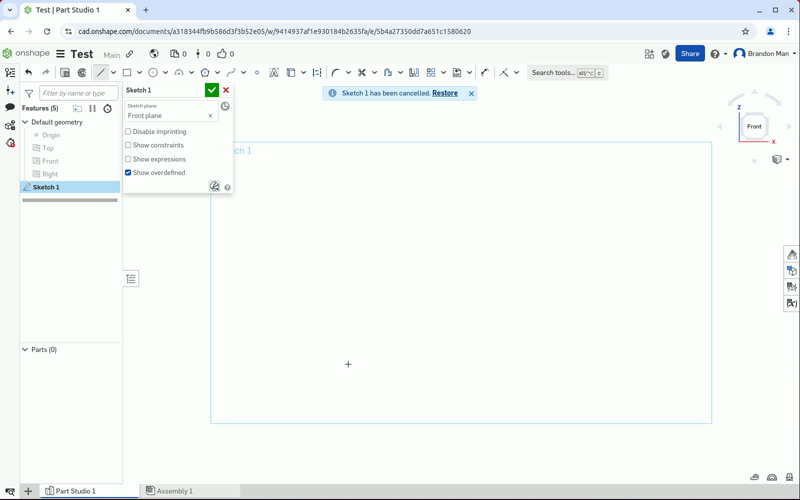
click(348, 363)
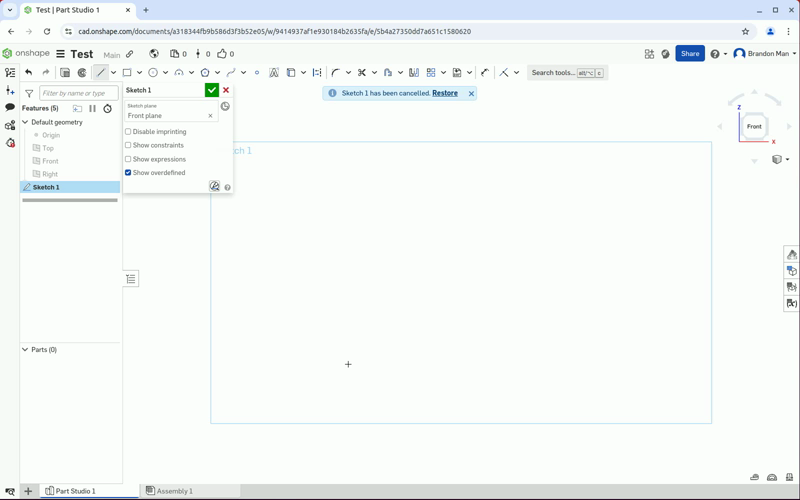
key_up(shift)
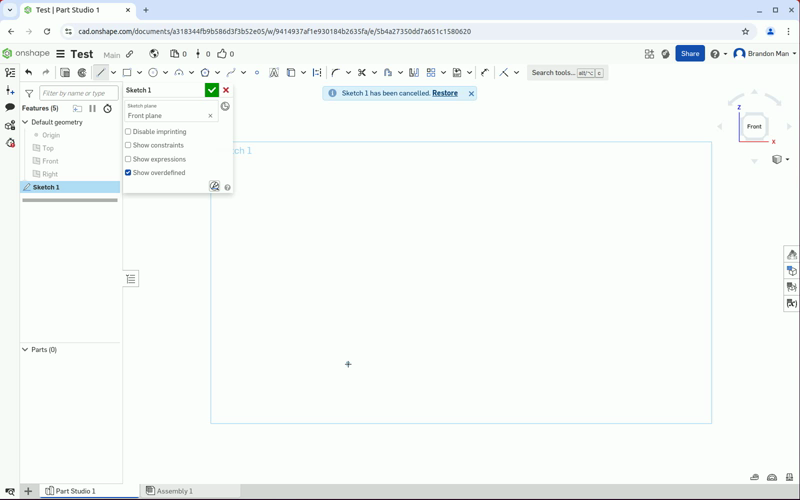
key_down(shift)
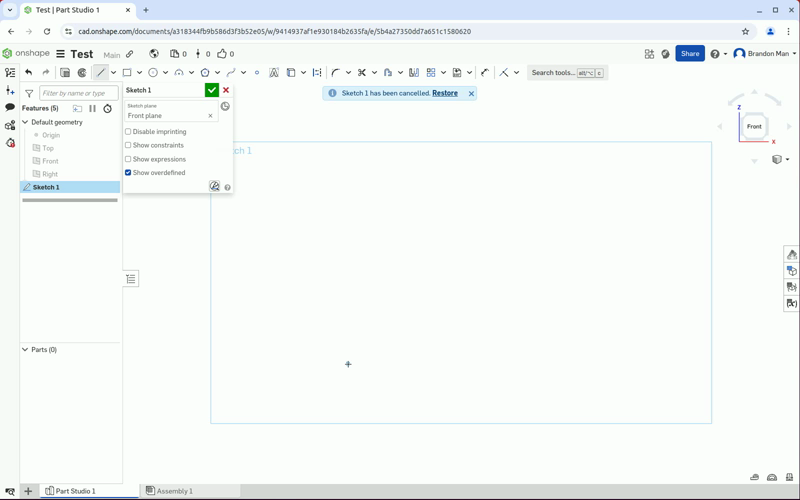
mouse_move(572, 363)
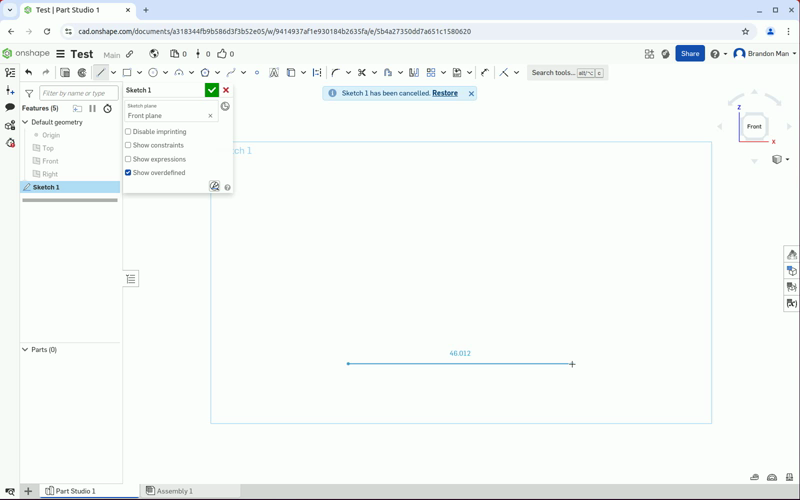
click(572, 363)
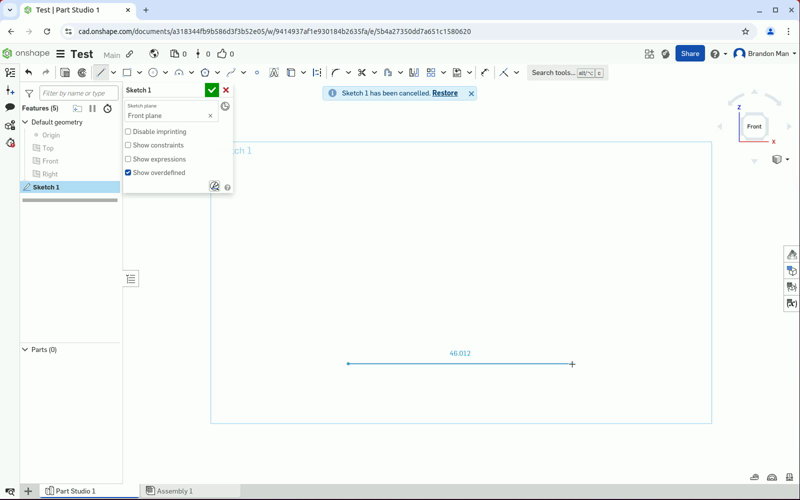
key_up(shift)
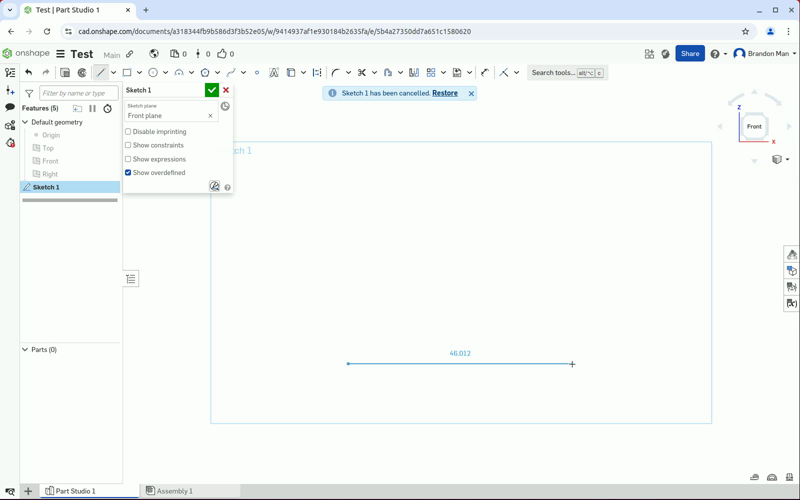
key_down(shift)
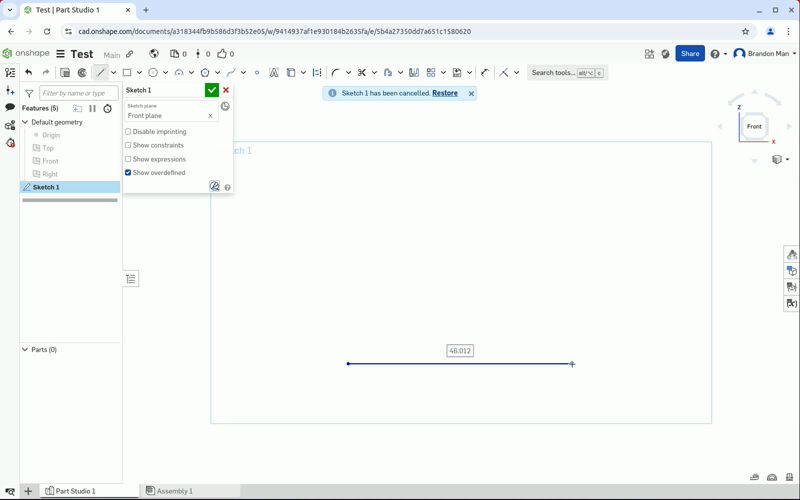
mouse_move(572, 203)
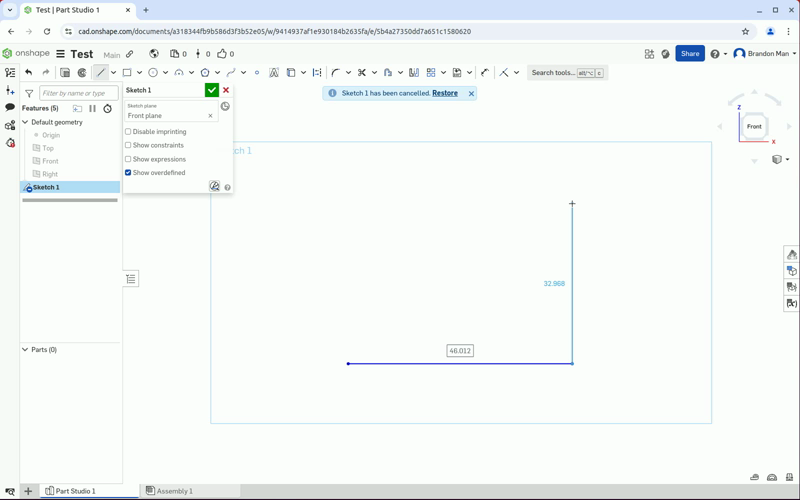
click(572, 203)
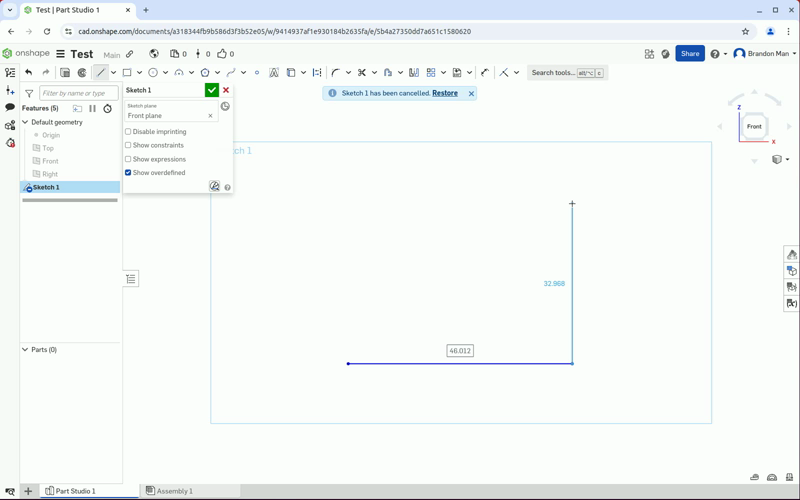
key_up(shift)
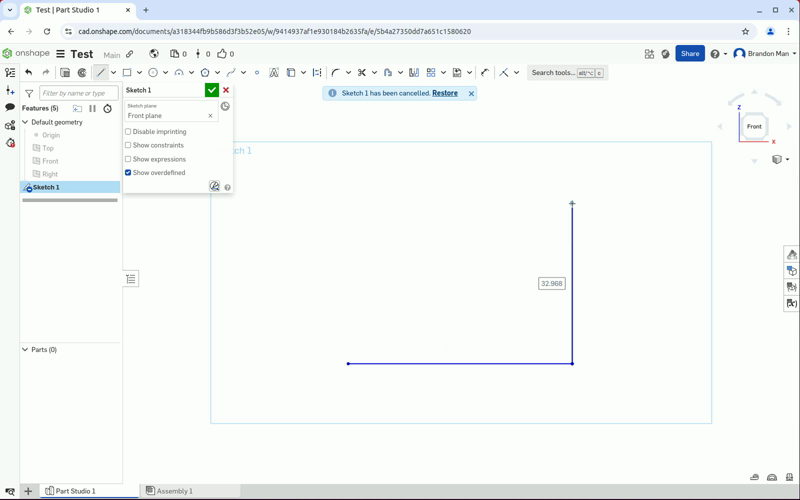
key_down(shift)
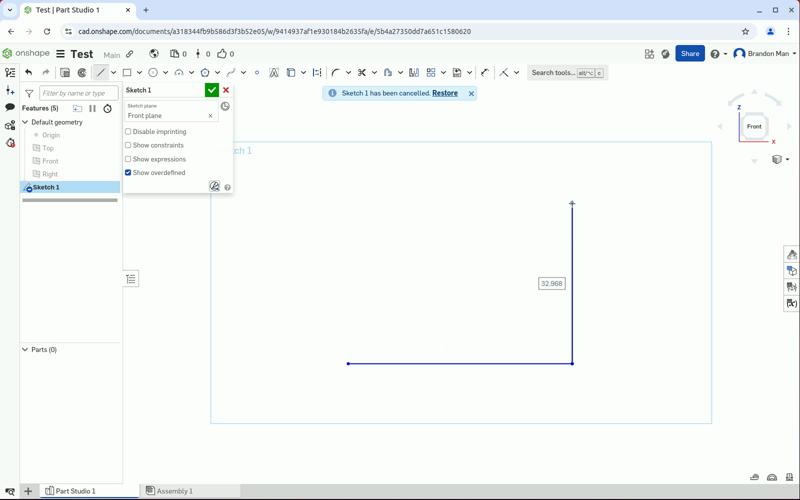
mouse_move(348, 203)
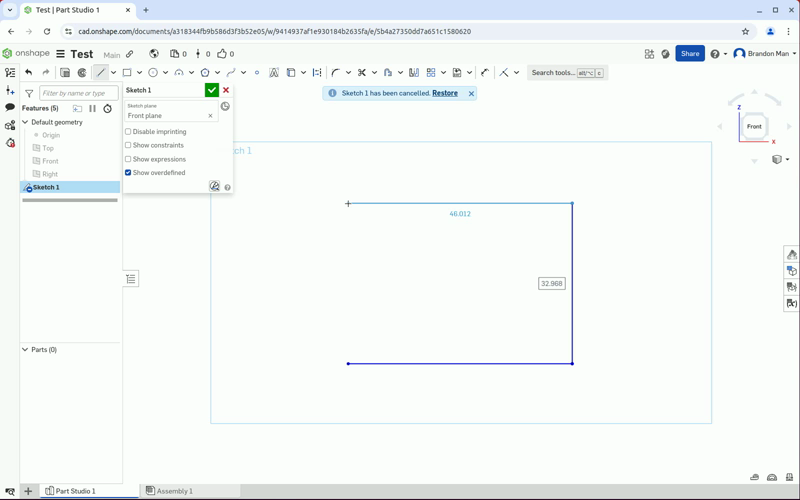
click(348, 203)
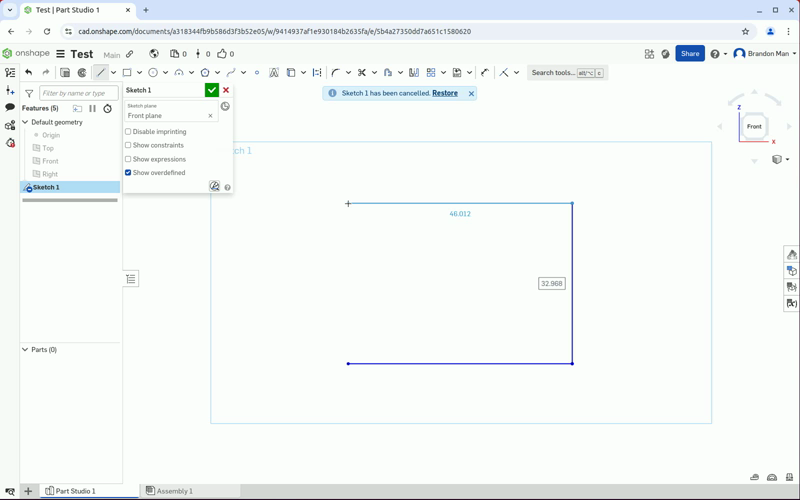
key_up(shift)
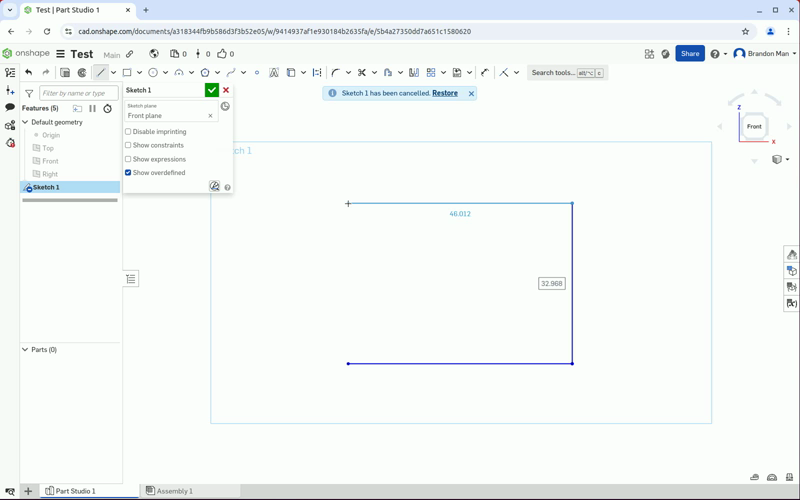
key_down(shift)
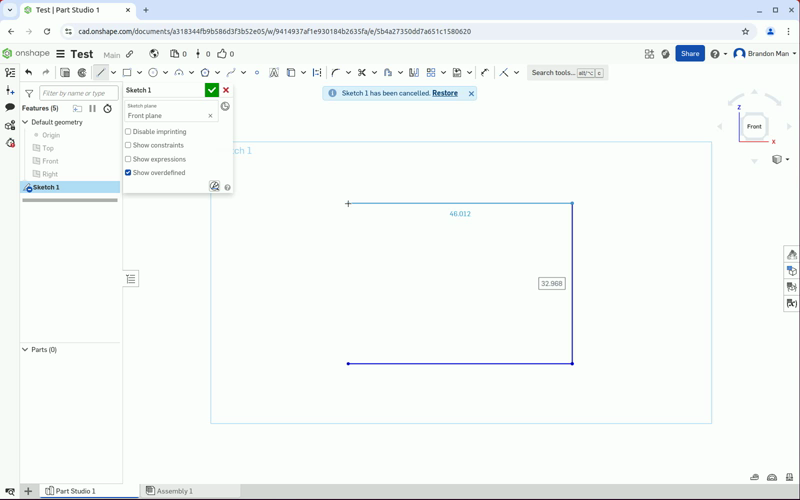
mouse_move(348, 363)
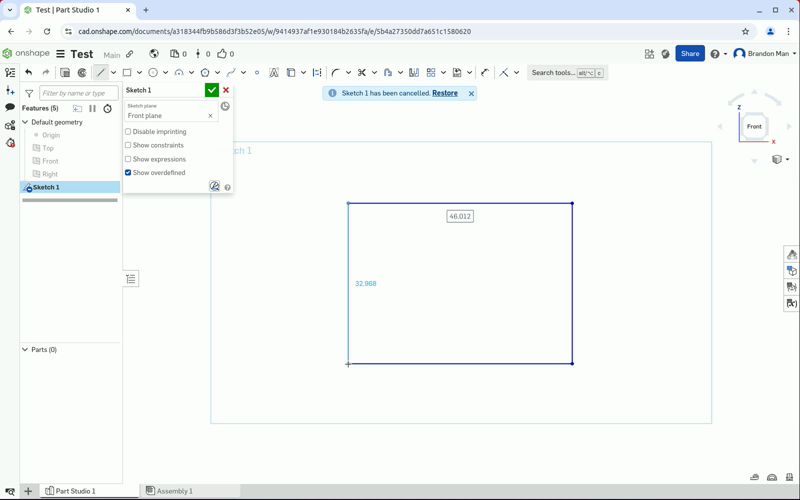
key_up(shift)
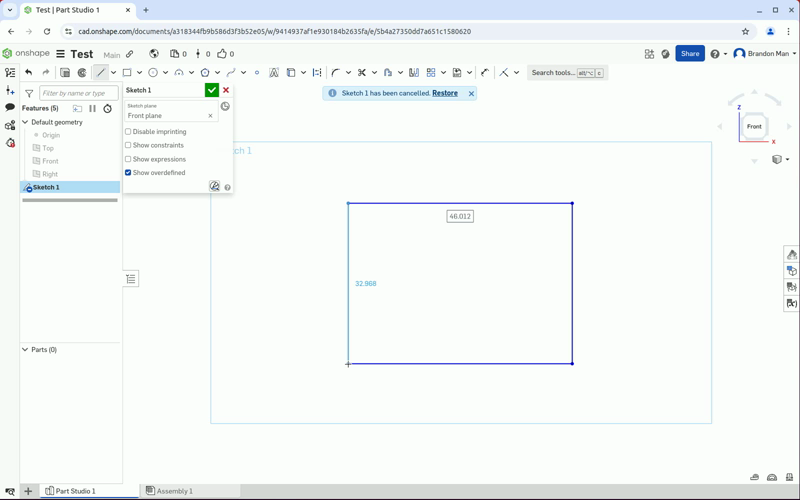
click(348, 363)
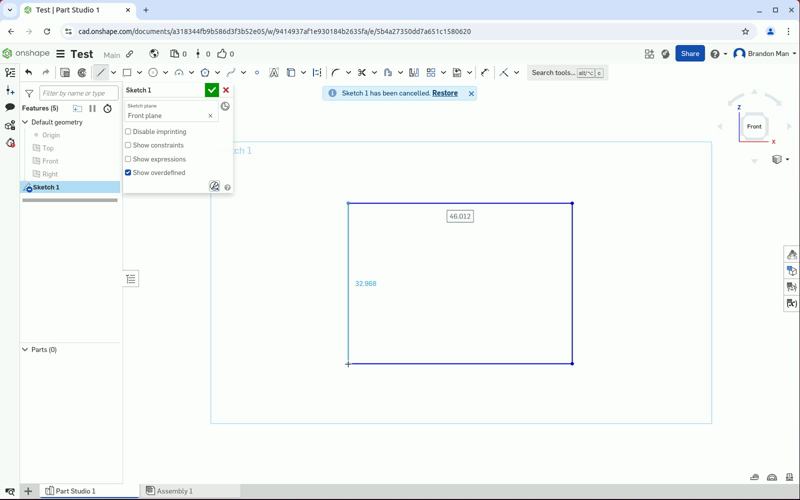
key(esc)
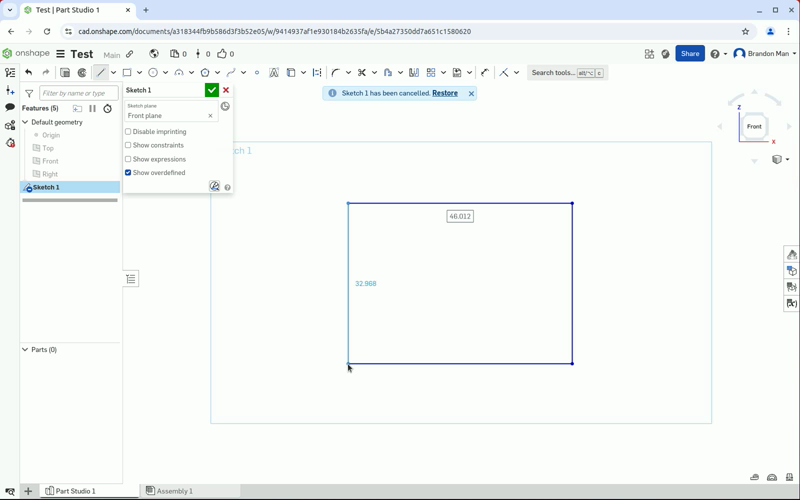
key(c)
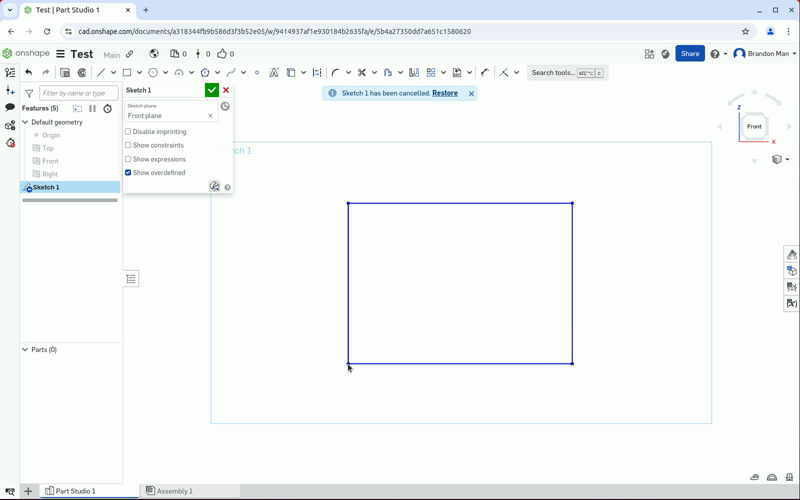
key_down(shift)
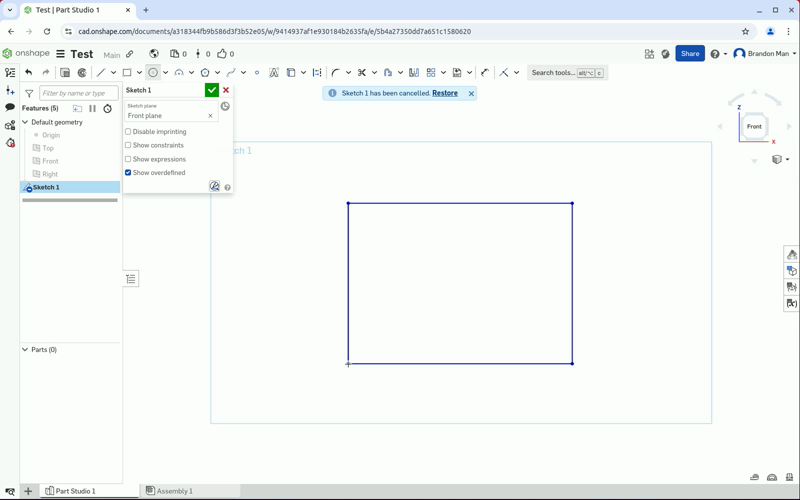
mouse_move(461, 283)
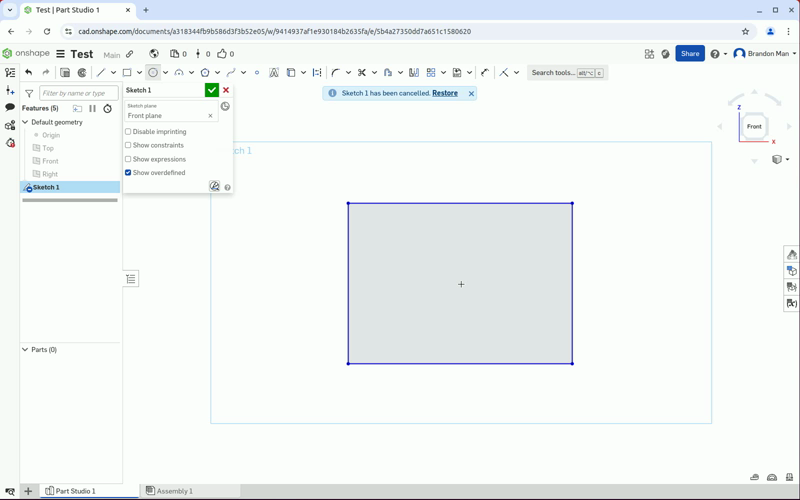
click(461, 283)
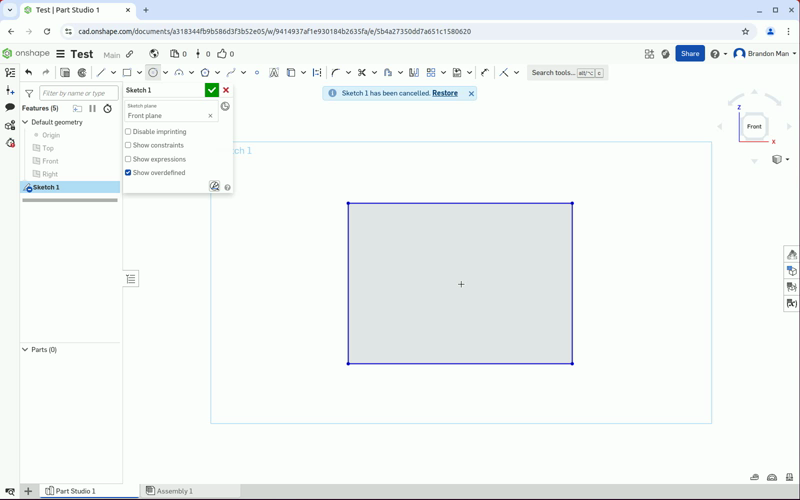
key_up(shift)
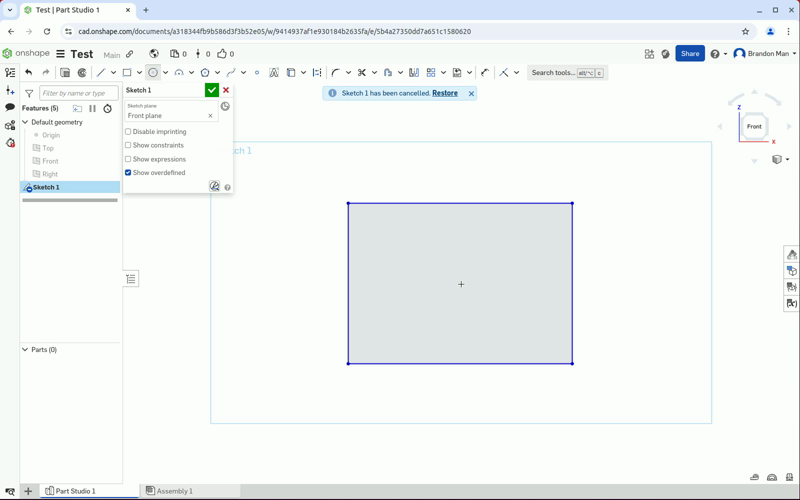
mouse_move(510, 283)
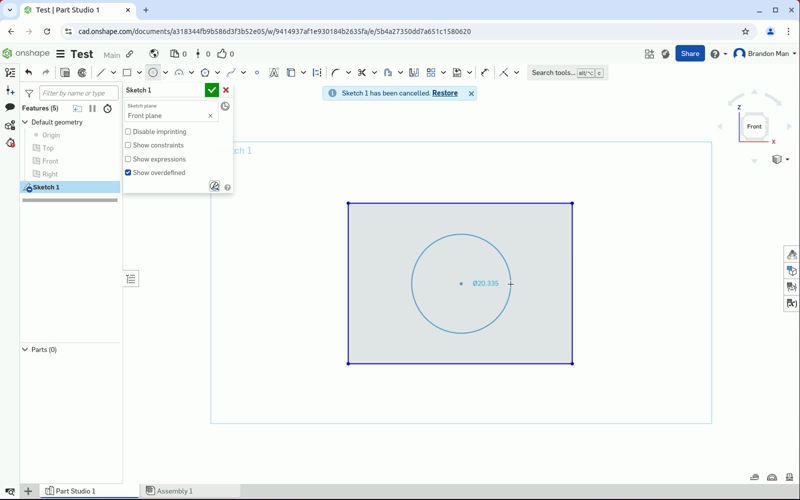
click(510, 283)
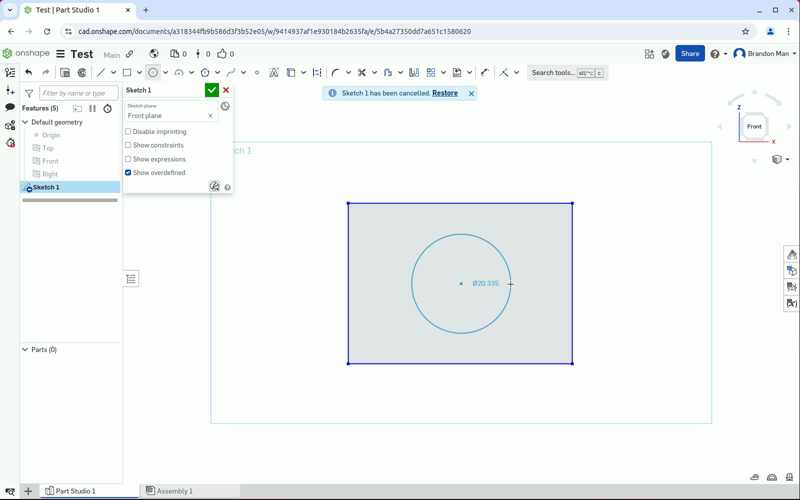
key(esc)
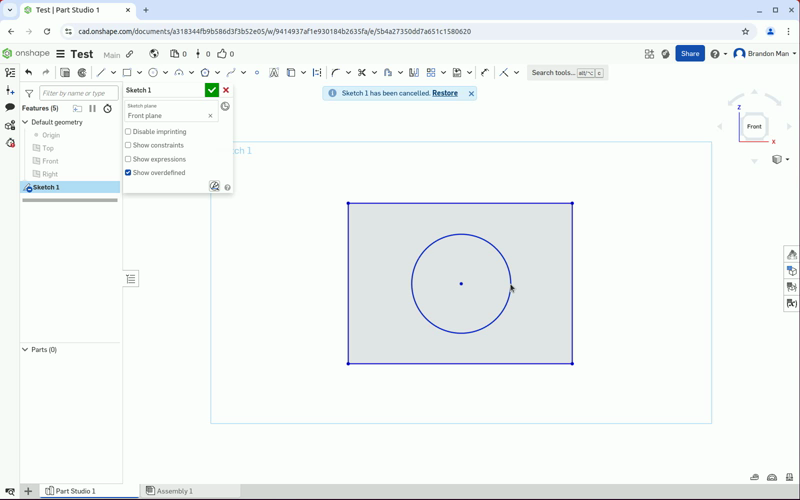
mouse_move(543, 299)
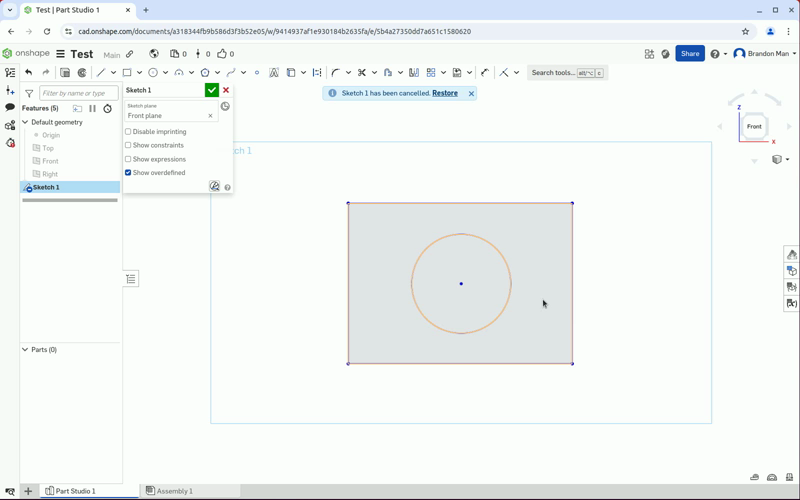
click(543, 299)
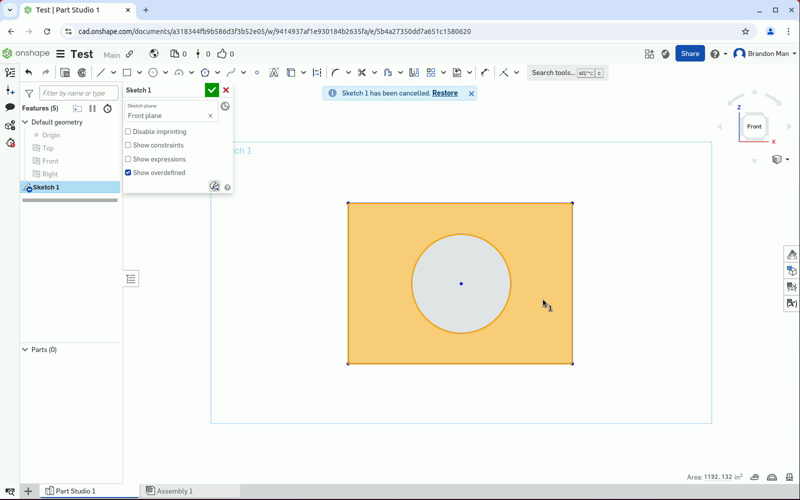
mouse_move(73, 352)
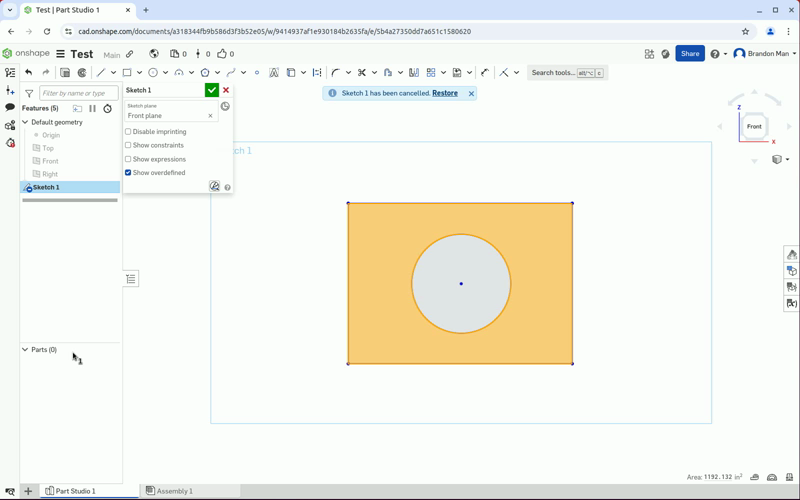
key(shift+y)
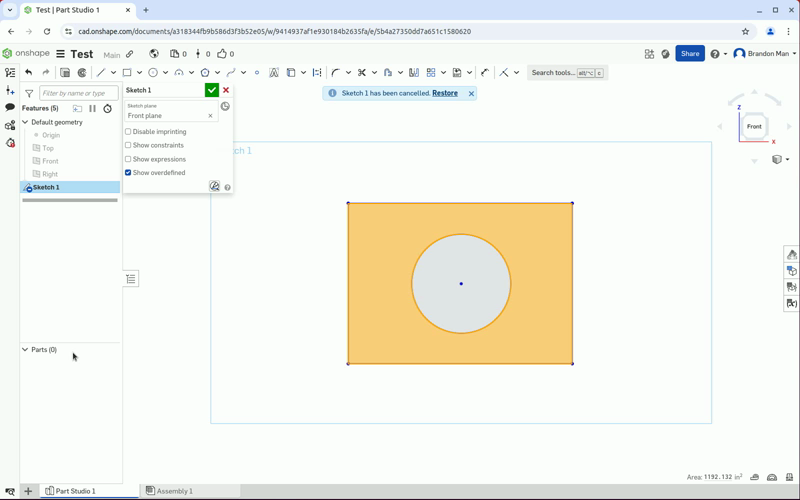
key(shift+e)
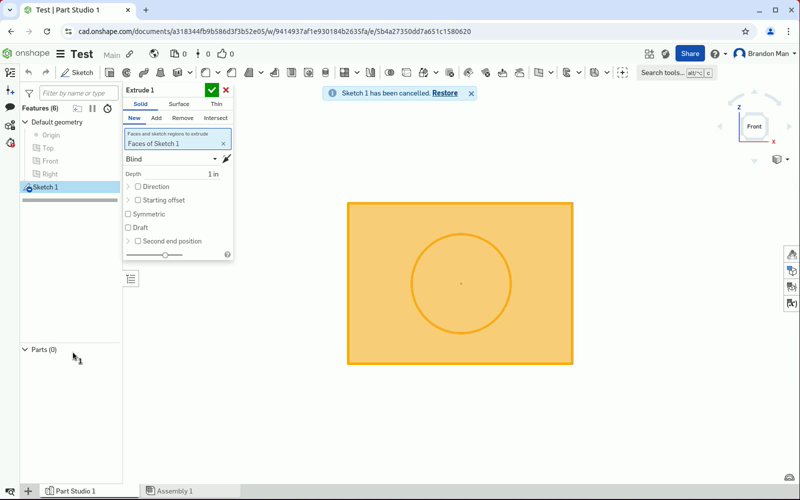
mouse_move(143, 106)
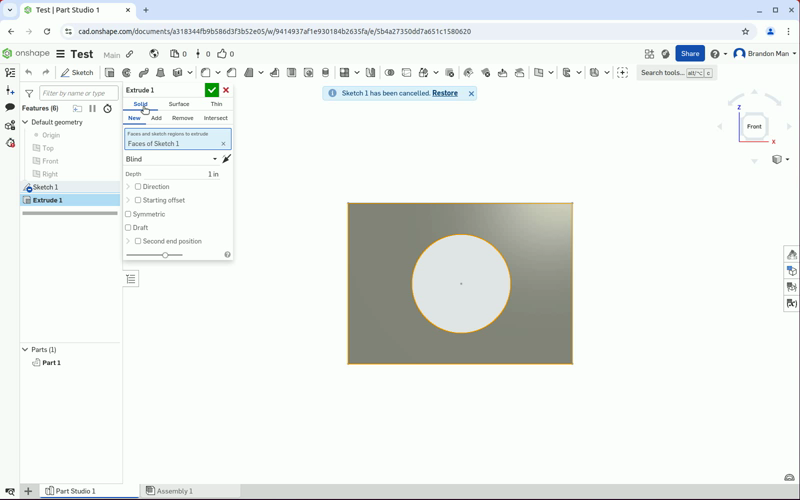
click(143, 106)
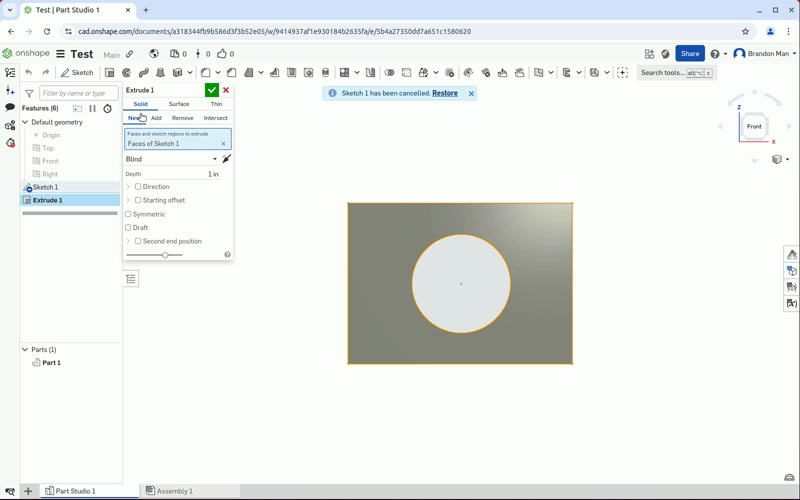
mouse_move(137, 120)
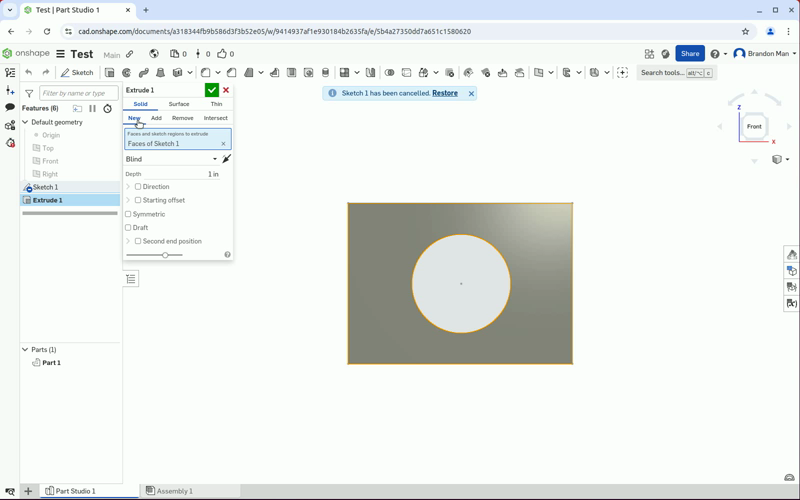
click(137, 120)
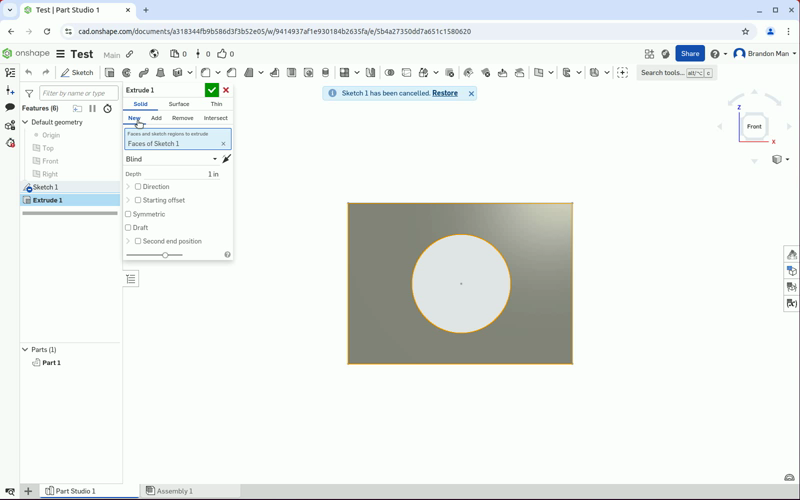
key(tab, 4)
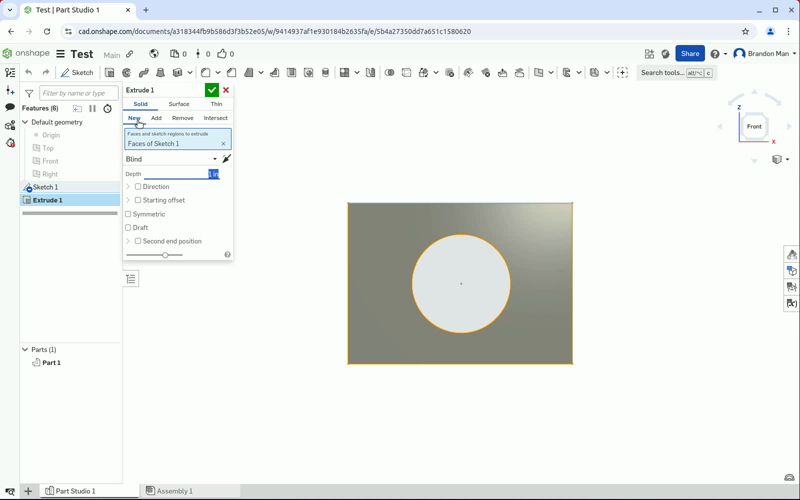
text(9.628)
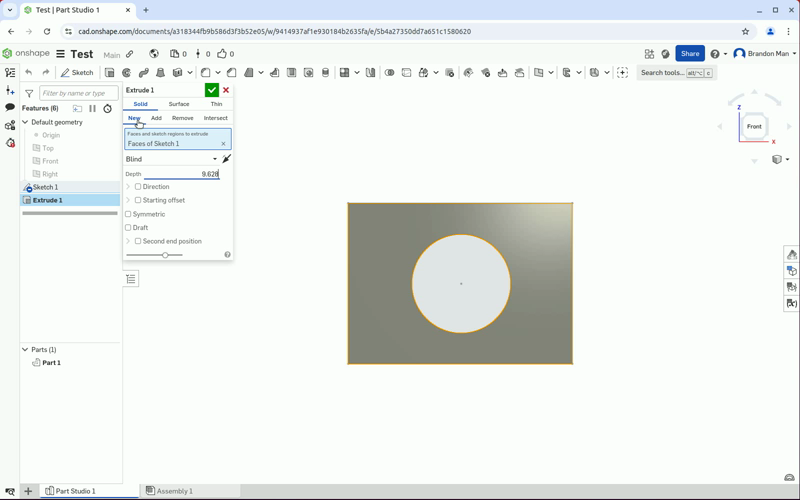
key(enter)
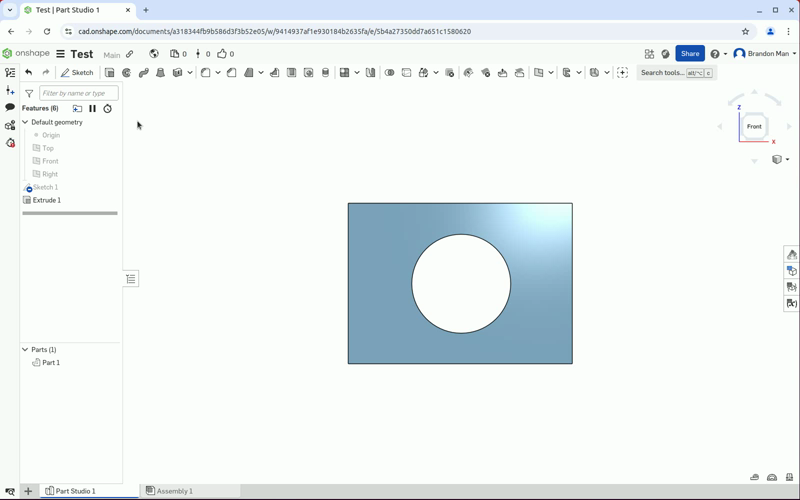
key(shift+h)
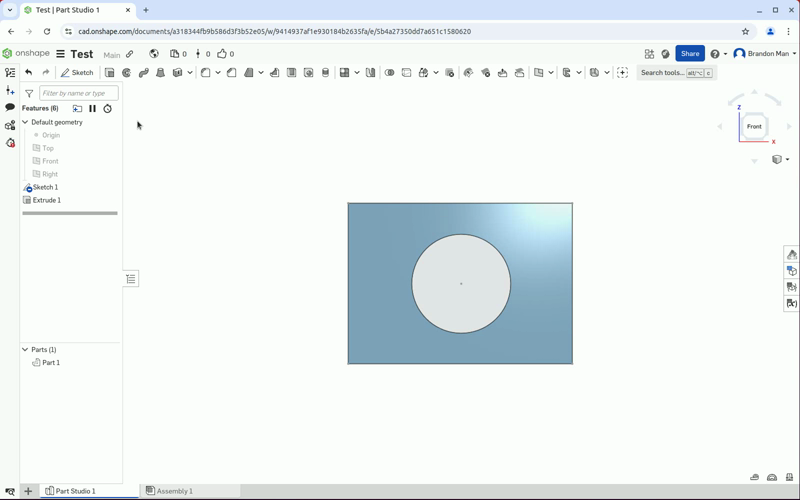
key(shift+h)
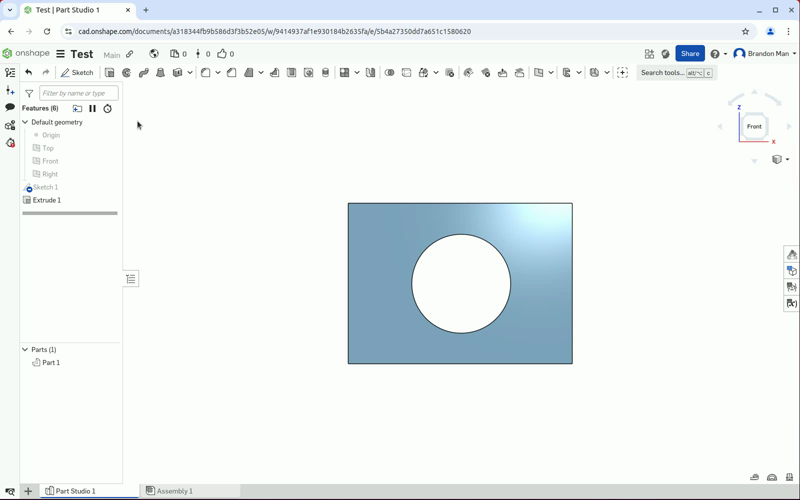
mouse_move(73, 189)
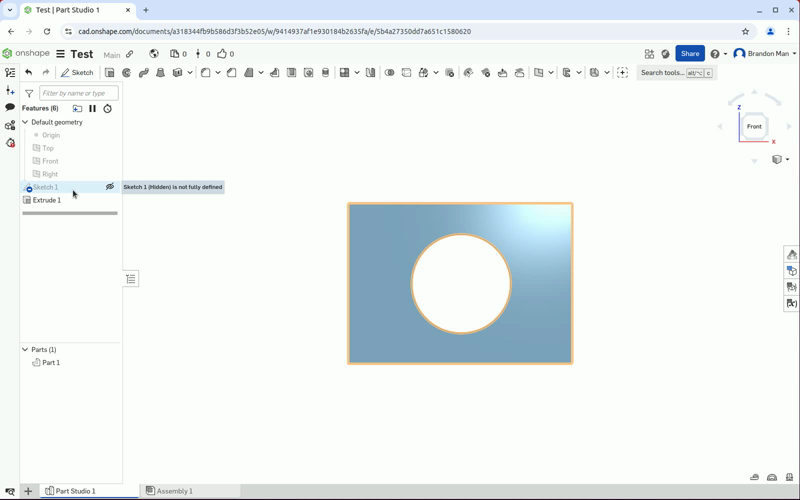
click(73, 189)
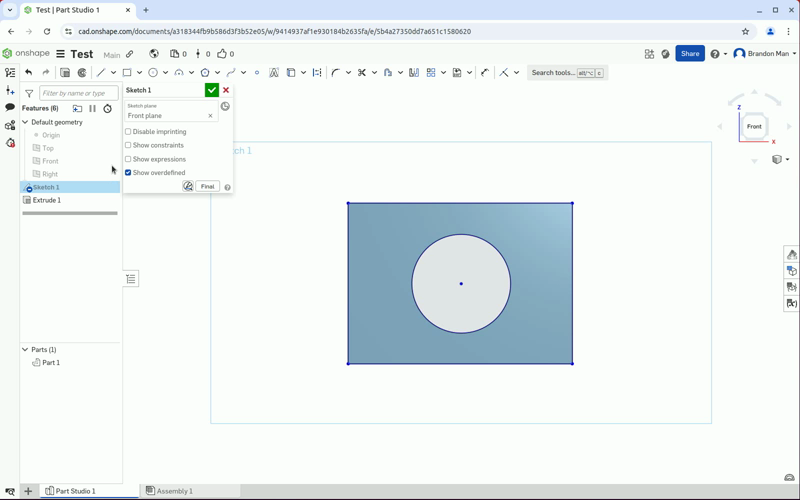
mouse_move(229, 92)
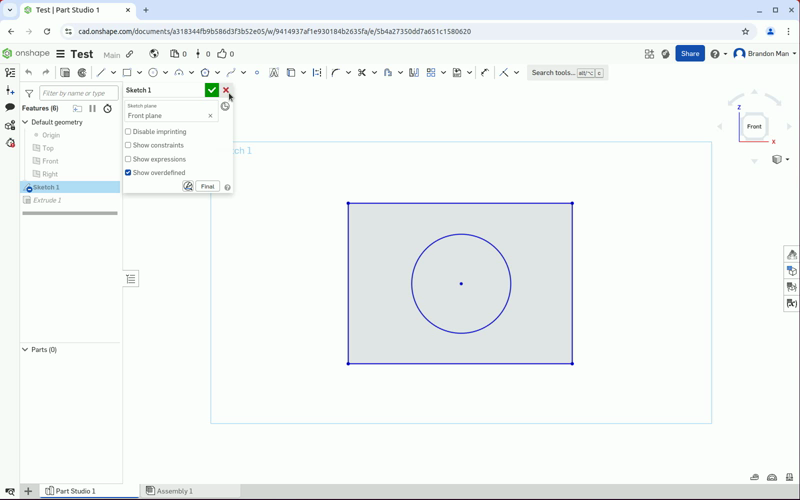
click(229, 92)
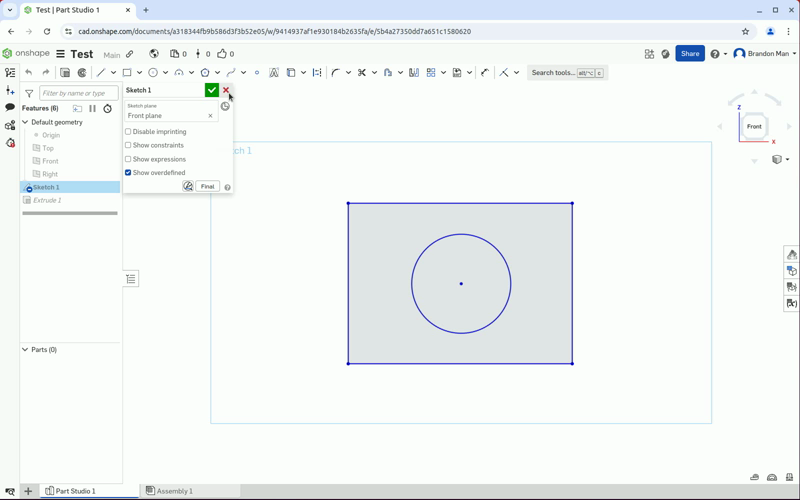
key(shift+s)
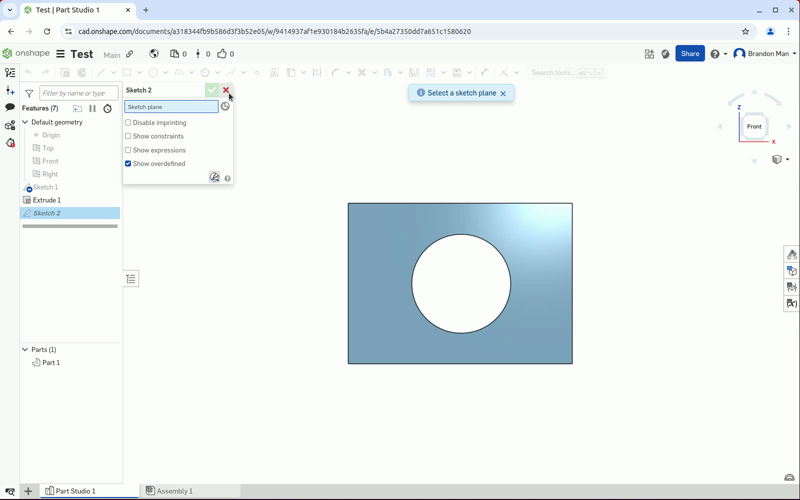
mouse_move(73, 163)
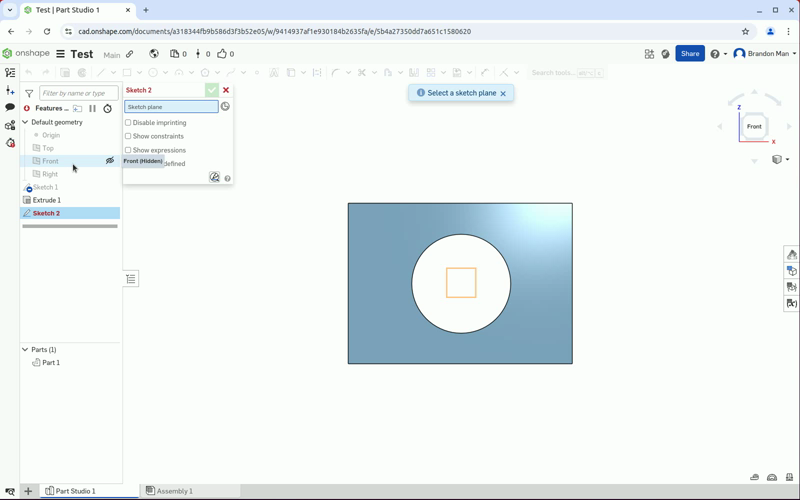
click(73, 163)
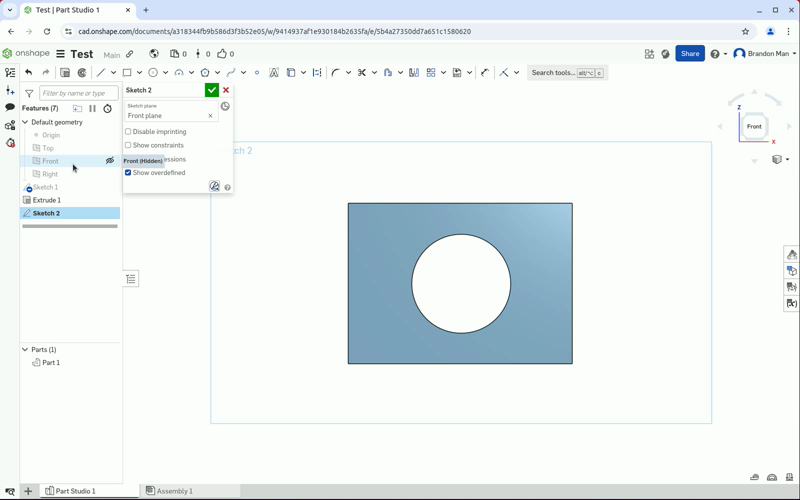
mouse_move(73, 352)
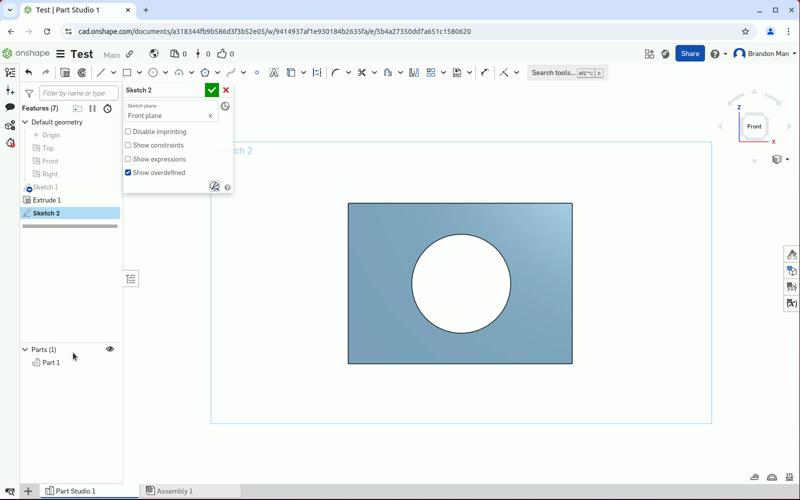
key(y)
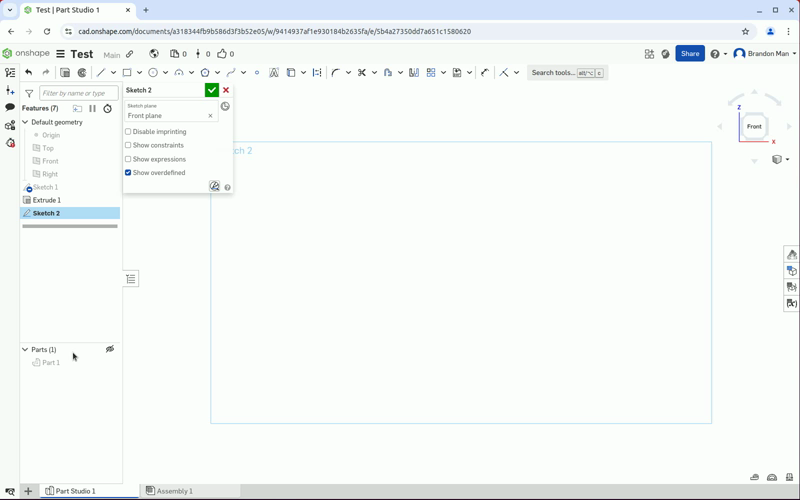
key(c)
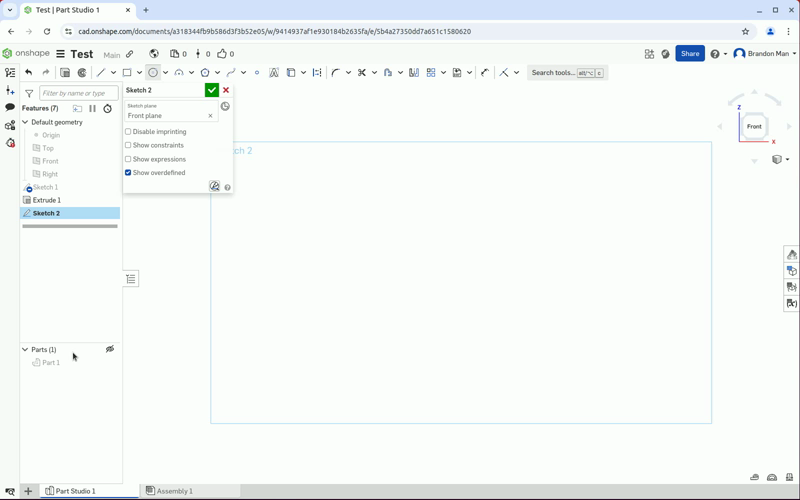
key_down(shift)
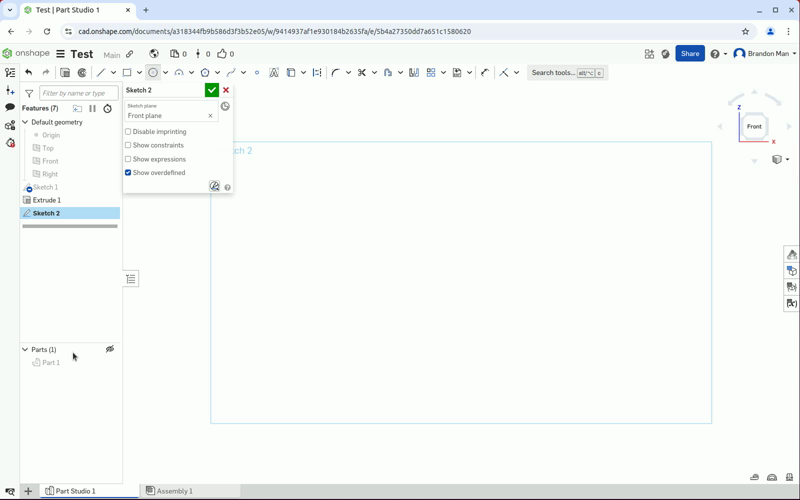
mouse_move(461, 282)
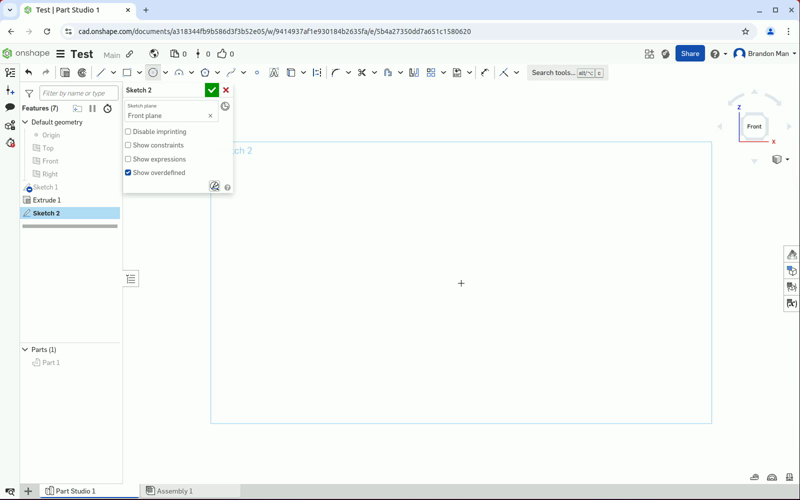
click(461, 282)
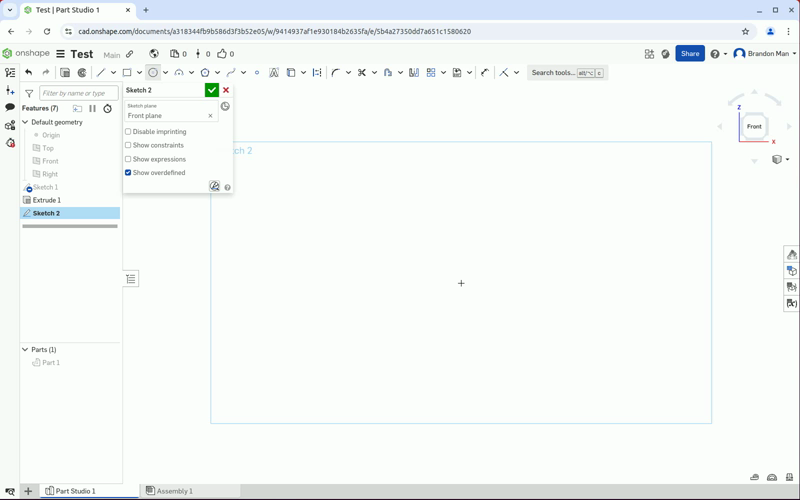
key_up(shift)
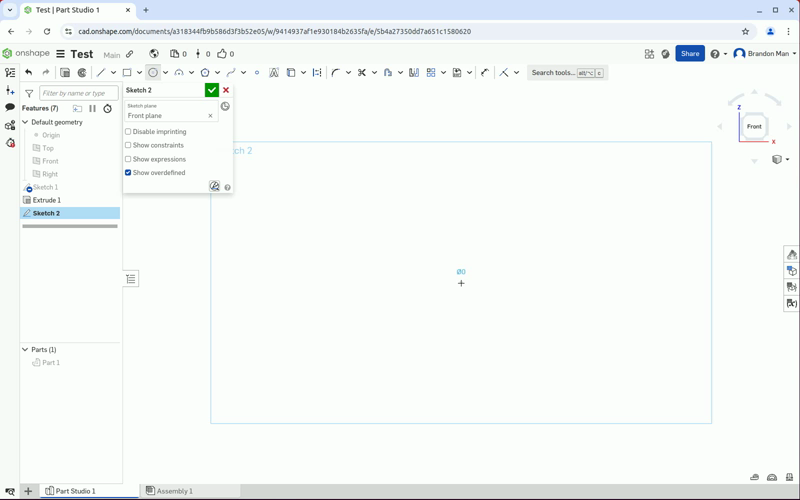
mouse_move(512, 282)
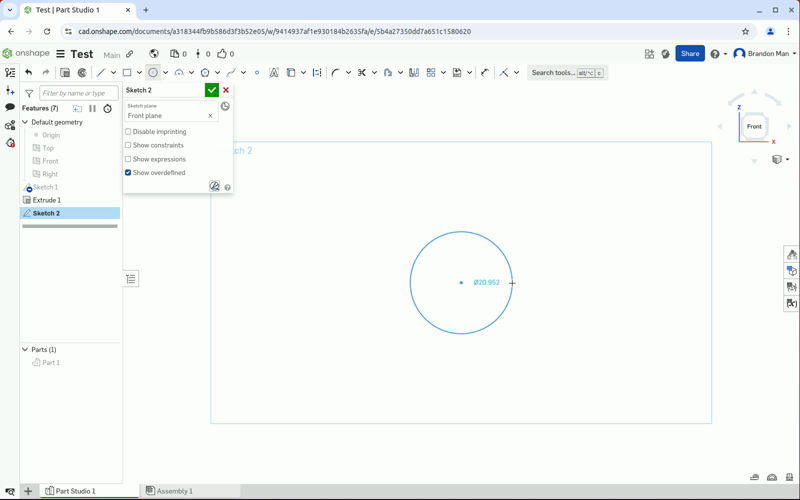
click(512, 282)
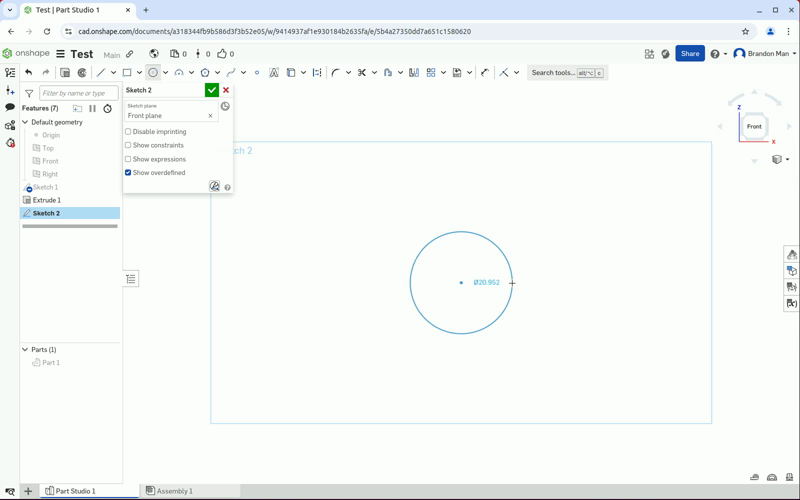
key(esc)
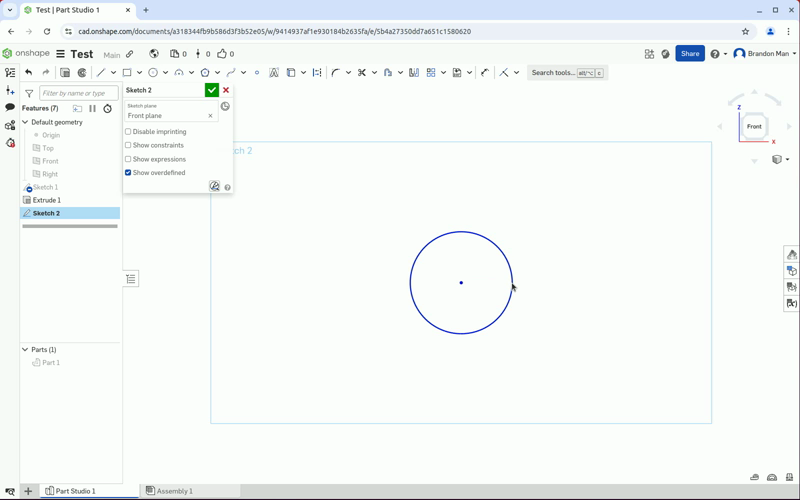
key(c)
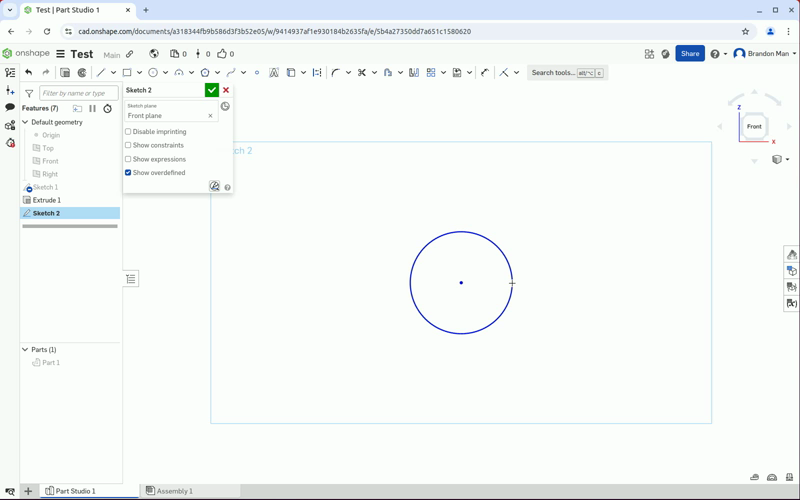
key_down(shift)
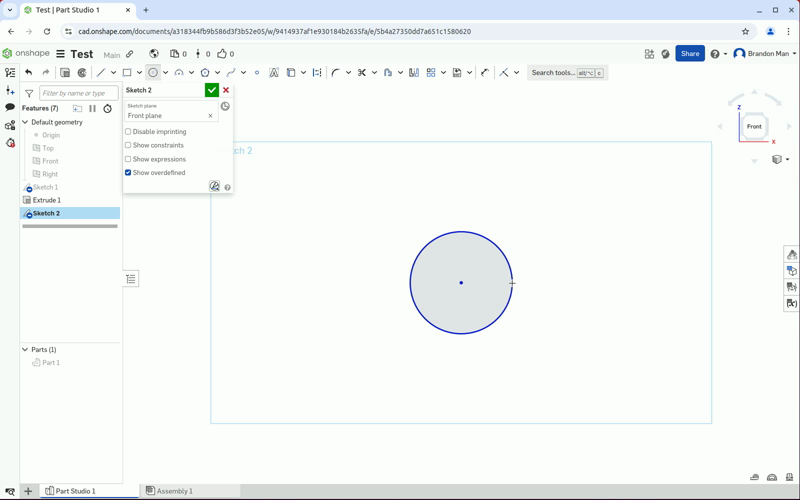
mouse_move(461, 282)
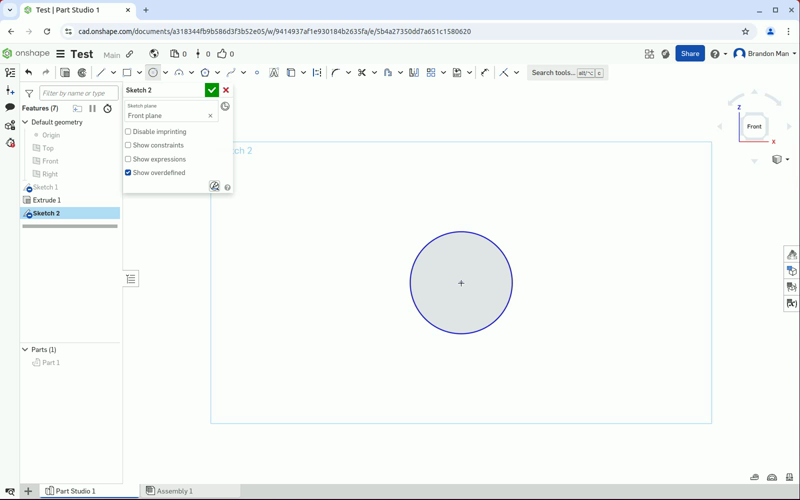
click(461, 282)
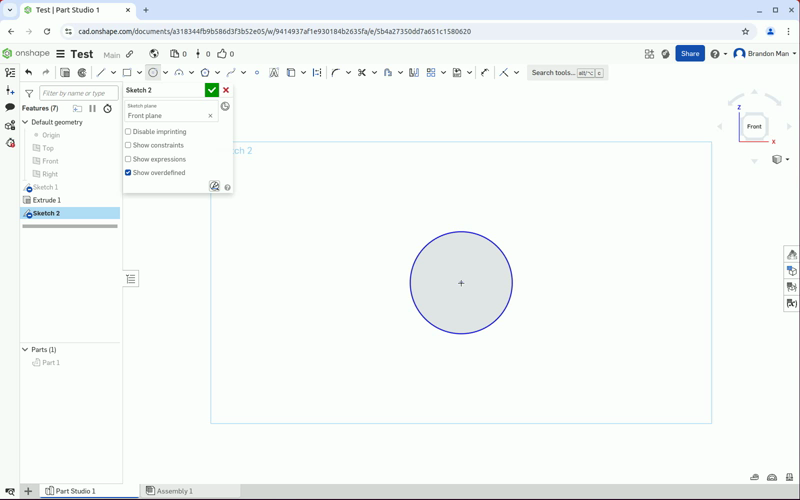
key_up(shift)
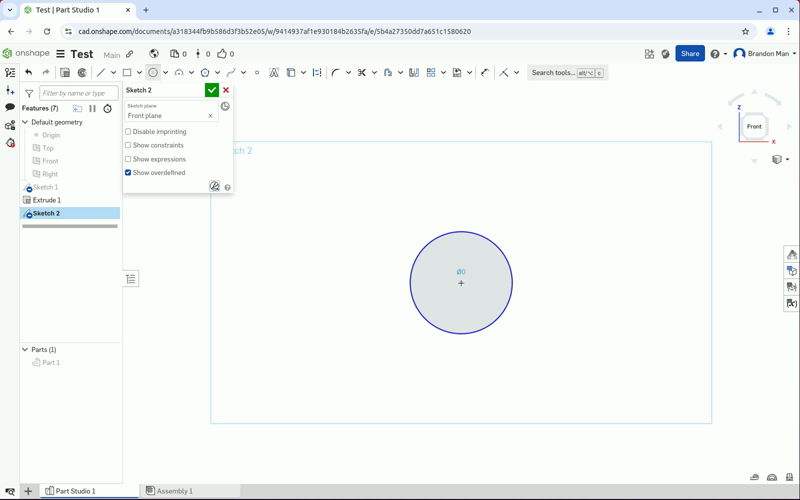
mouse_move(497, 282)
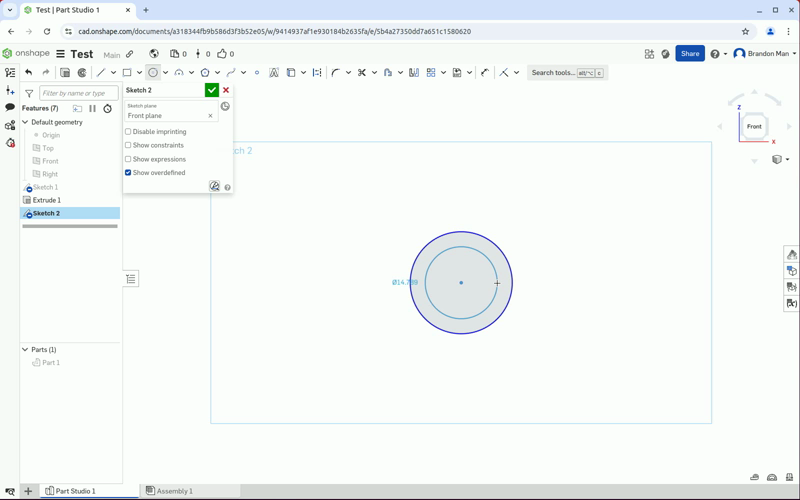
click(497, 282)
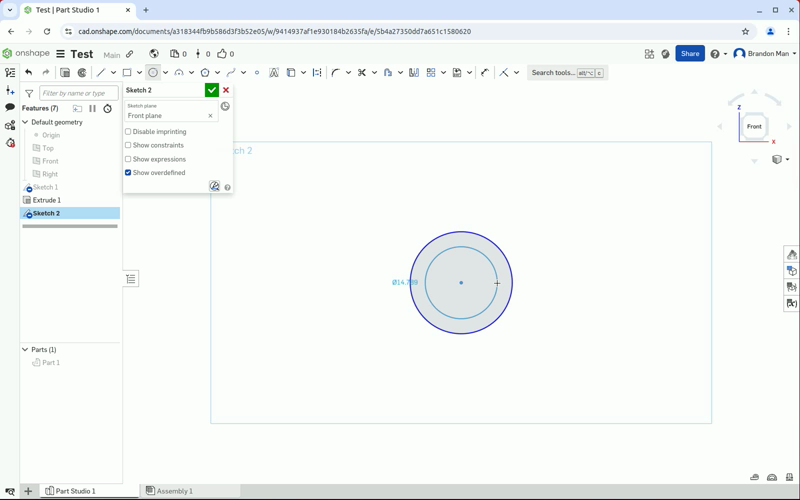
key(esc)
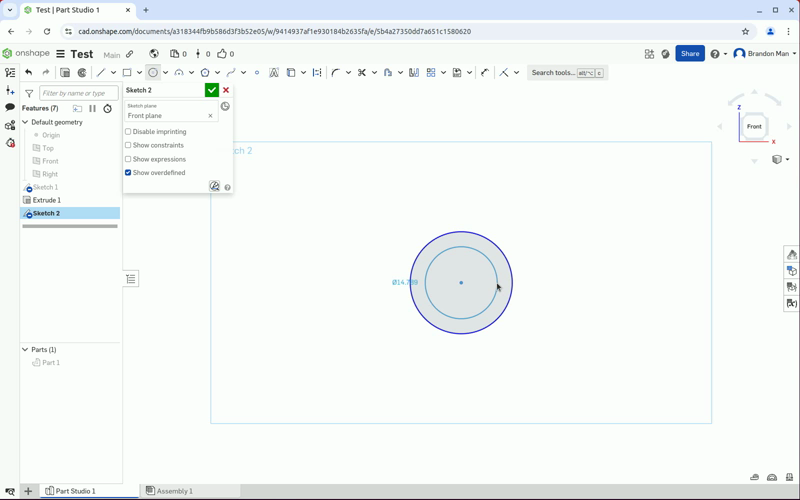
mouse_move(506, 294)
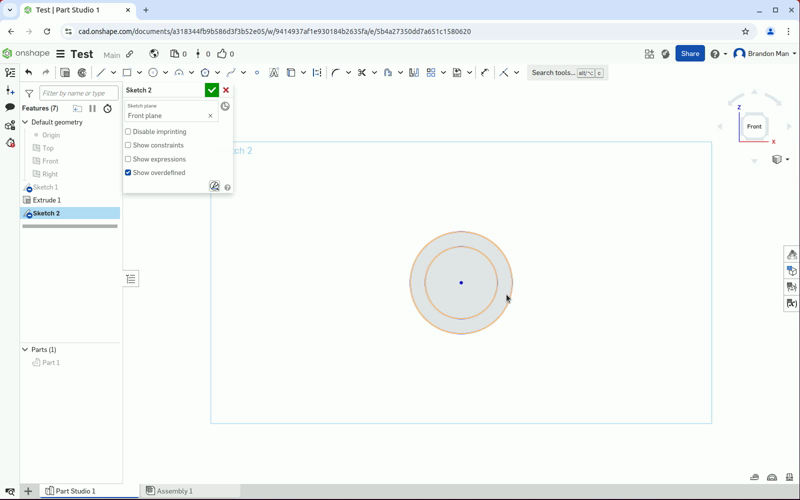
click(506, 294)
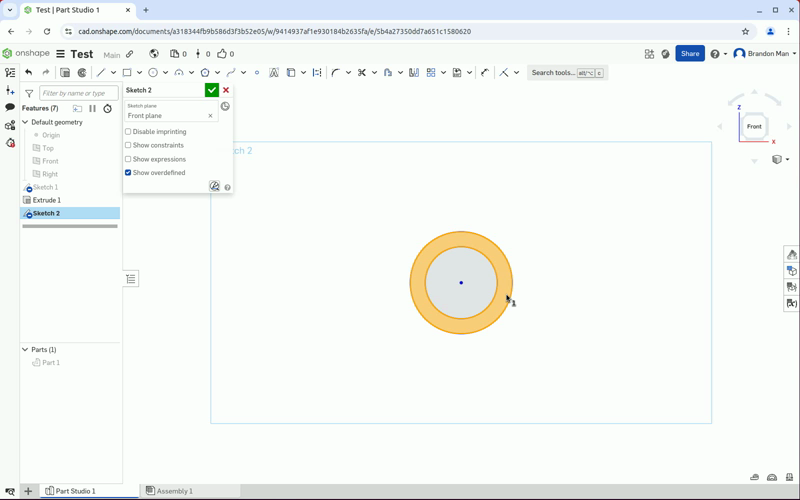
mouse_move(73, 352)
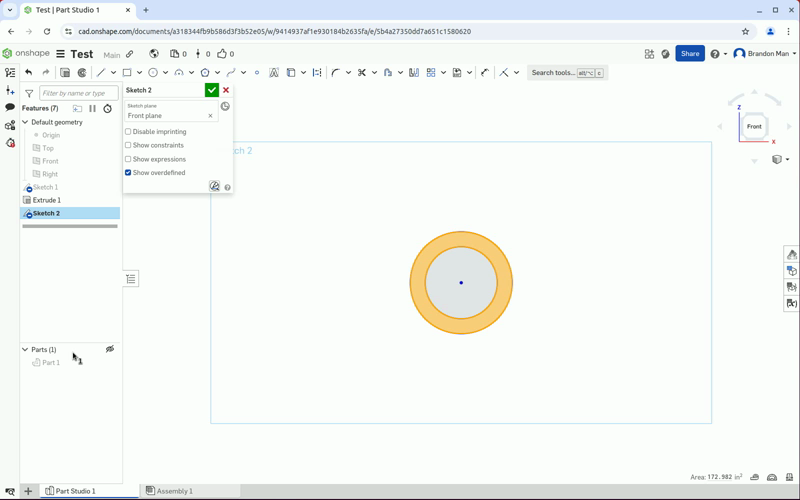
key(shift+y)
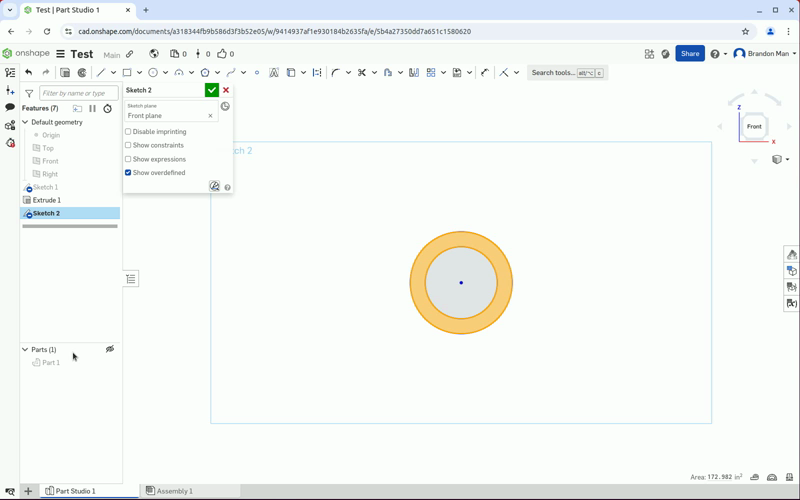
key(shift+e)
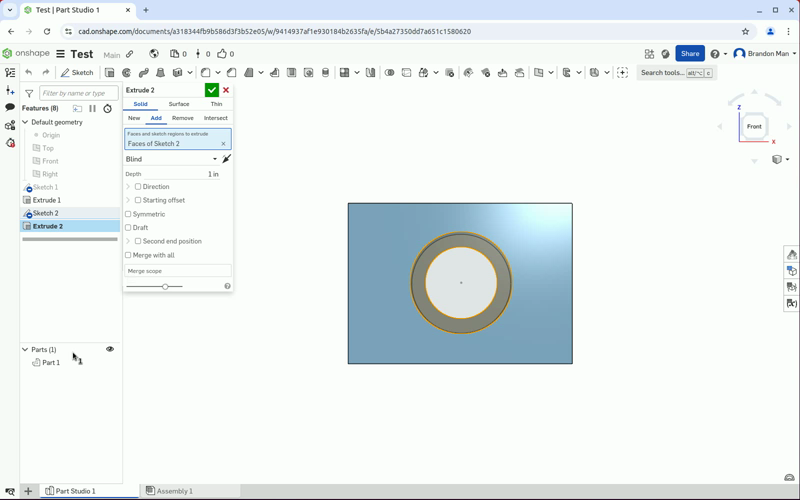
mouse_move(143, 106)
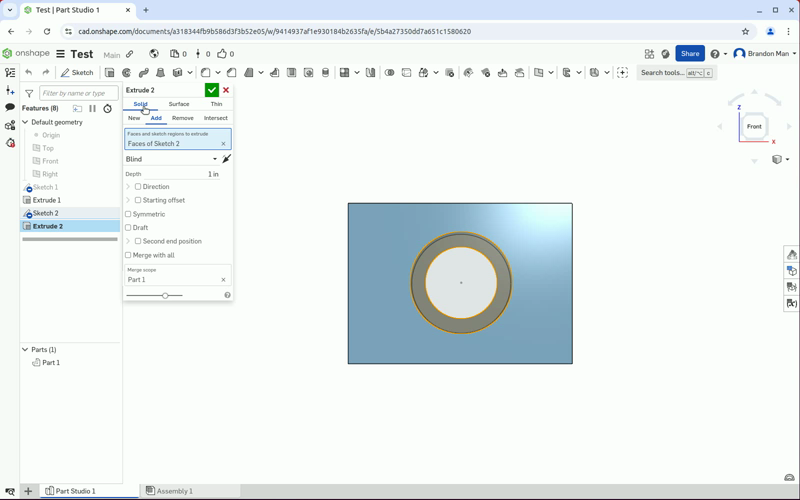
click(143, 106)
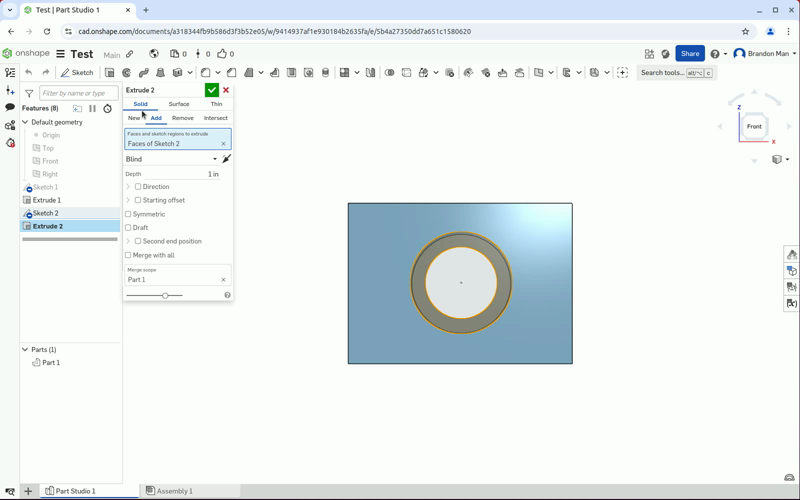
mouse_move(137, 120)
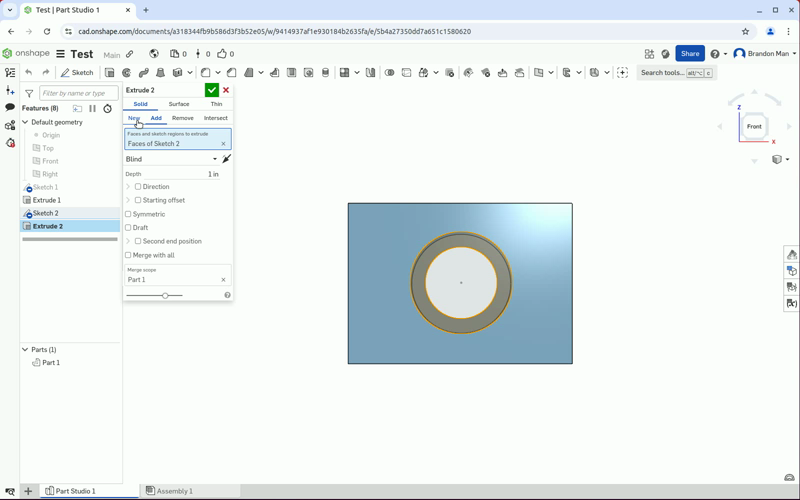
click(137, 120)
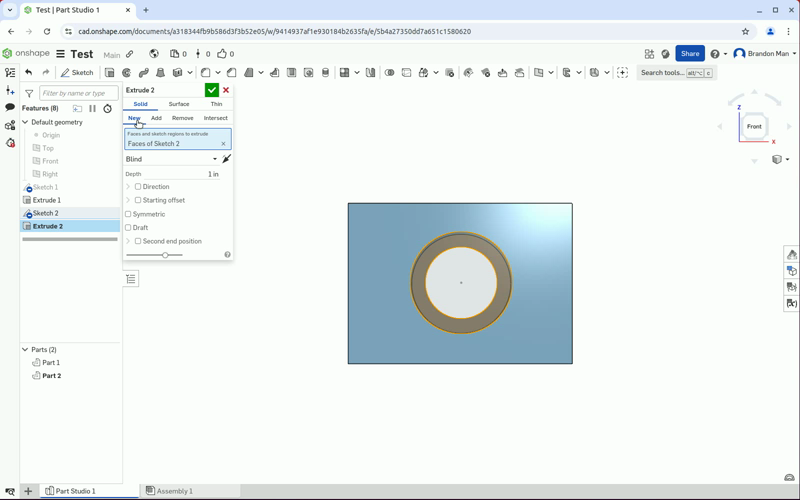
key(tab, 4)
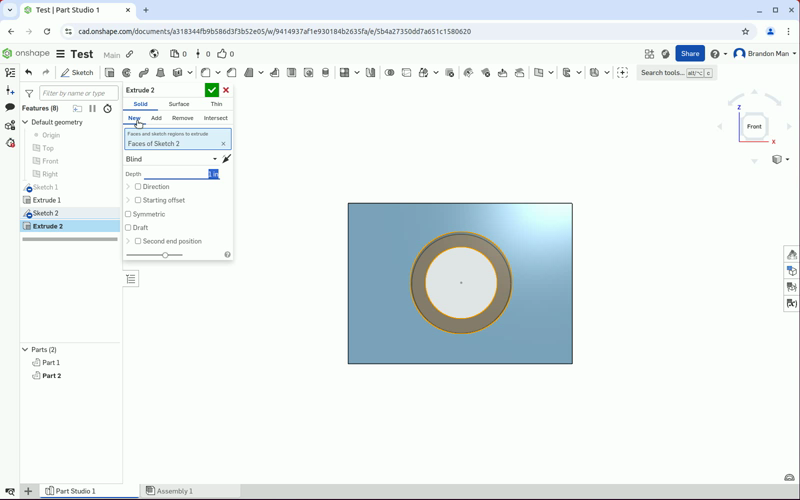
text(9.628)
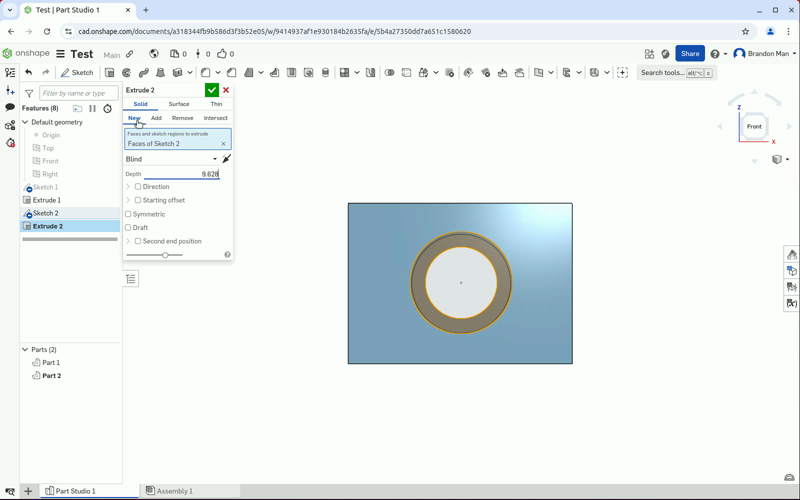
key(enter)
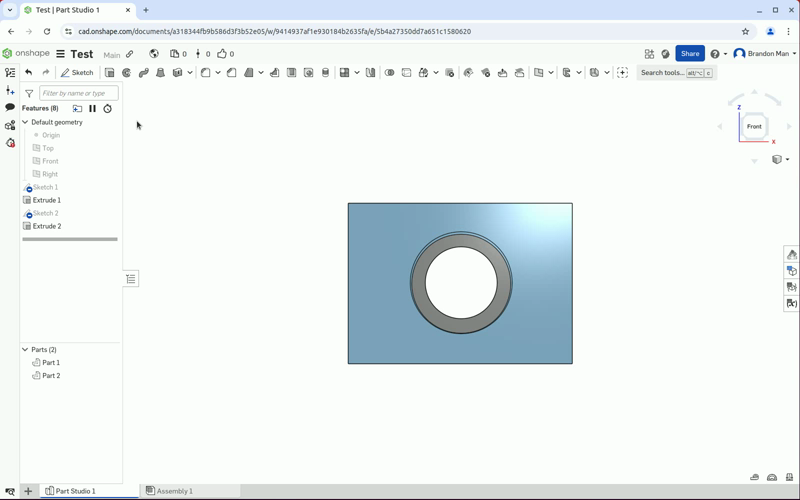
key(shift+h)
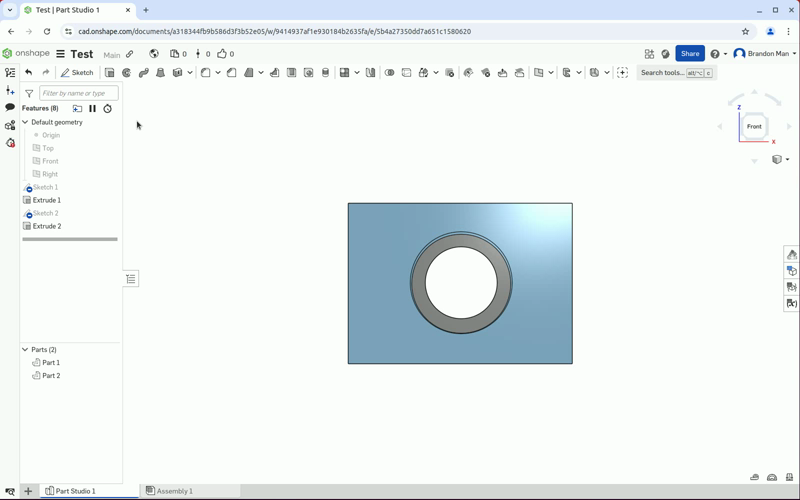
key(shift+h)
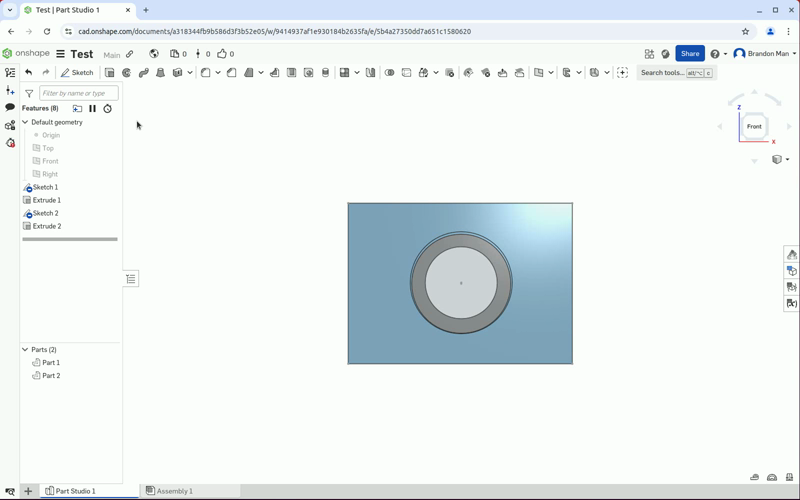
key(shift+7)
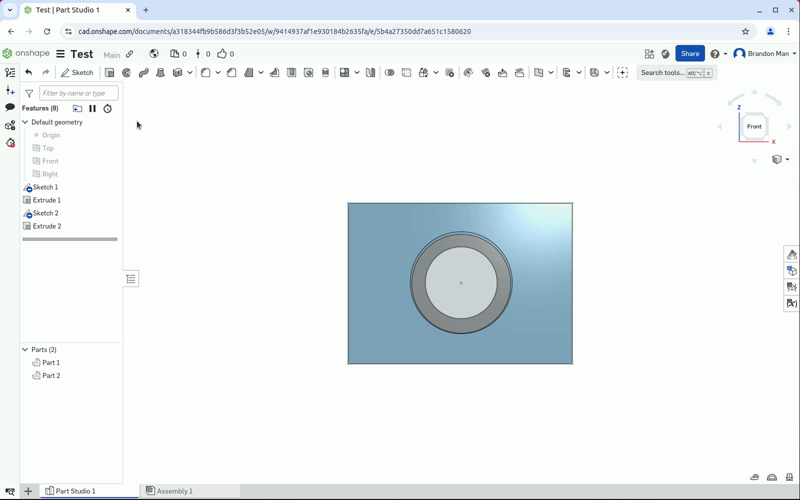
key(left, 2)
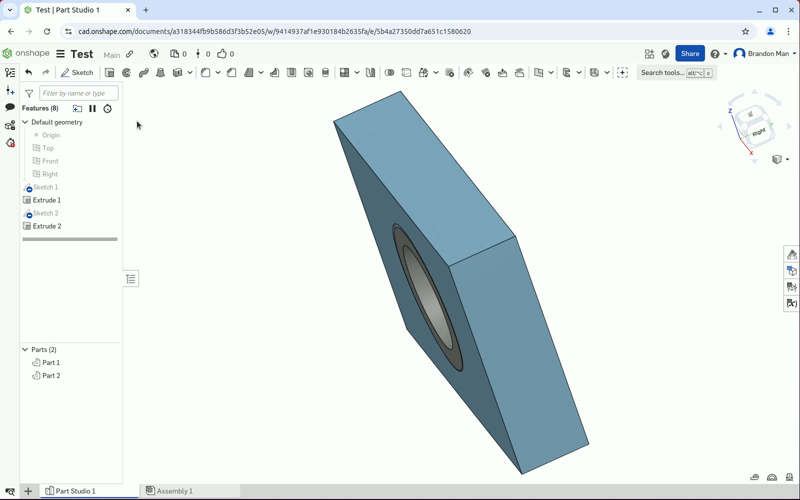
key(down, 2)
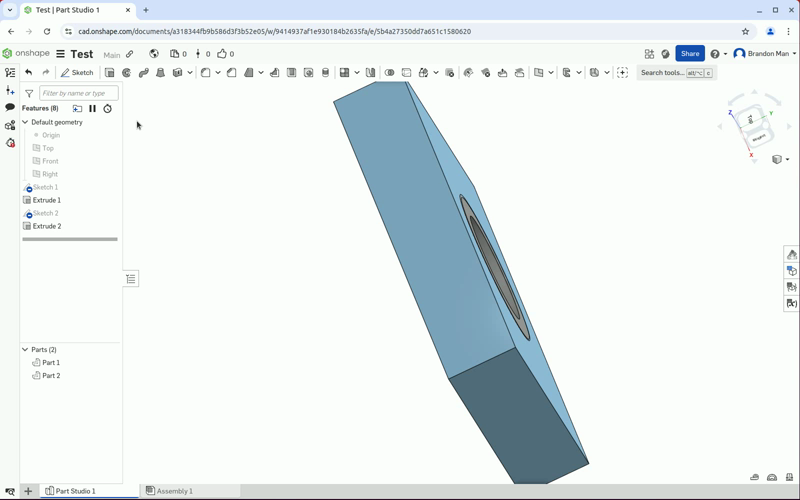
key(up, 2)
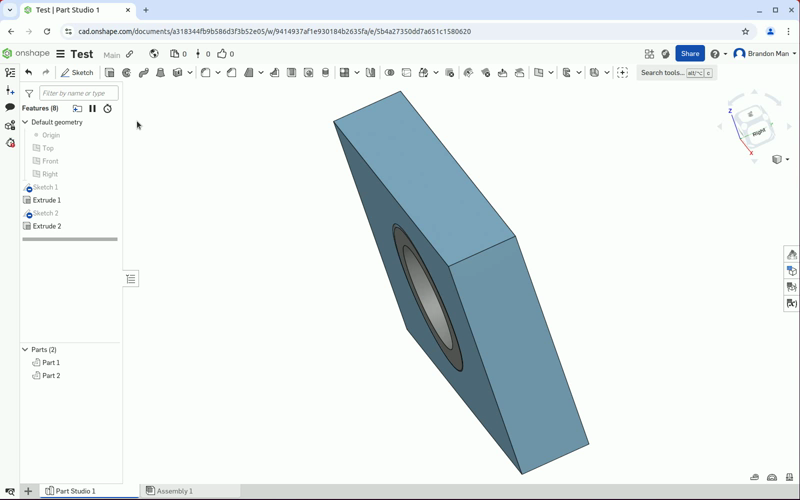
key(right, 2)
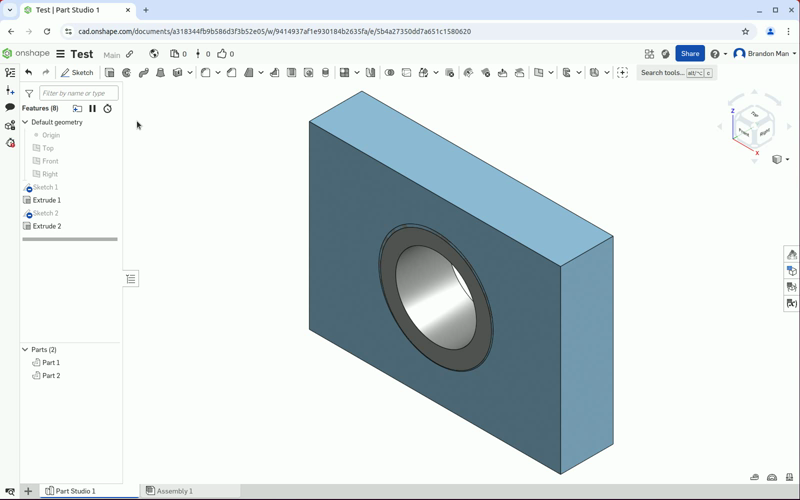
mouse_move(73, 189)
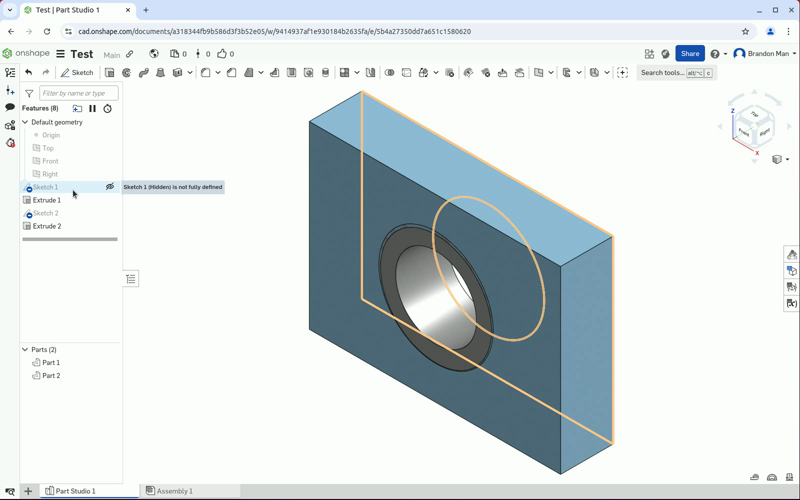
click(73, 189)